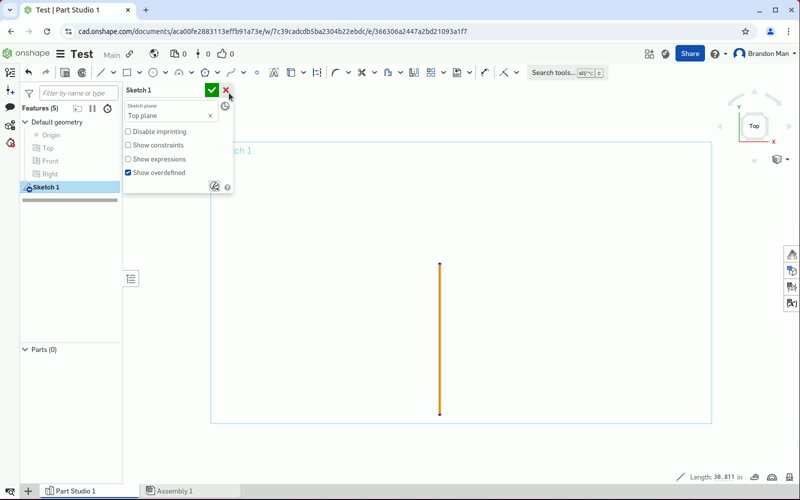
key(shift+h)
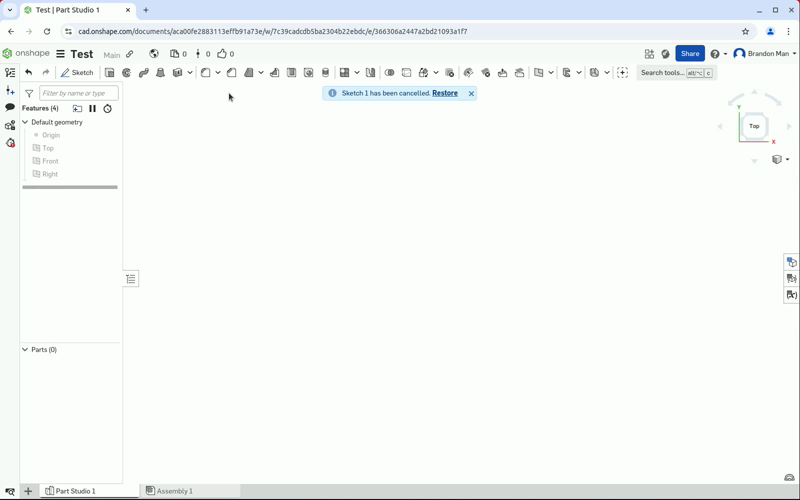
mouse_move(73, 352)
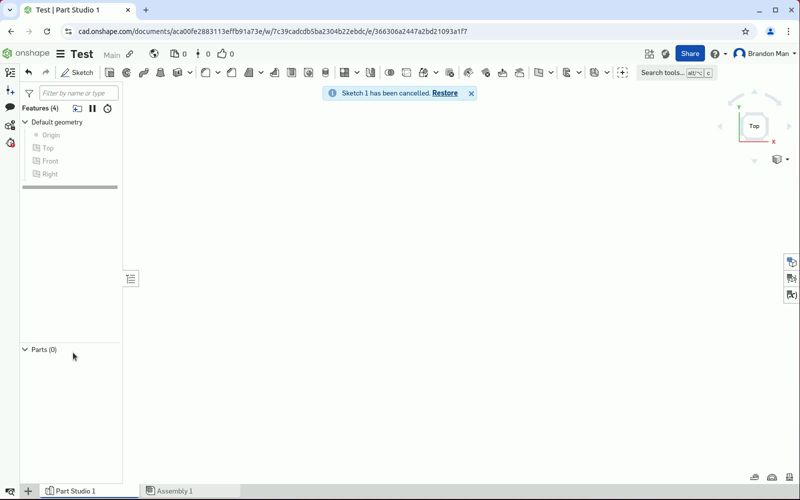
key(y)
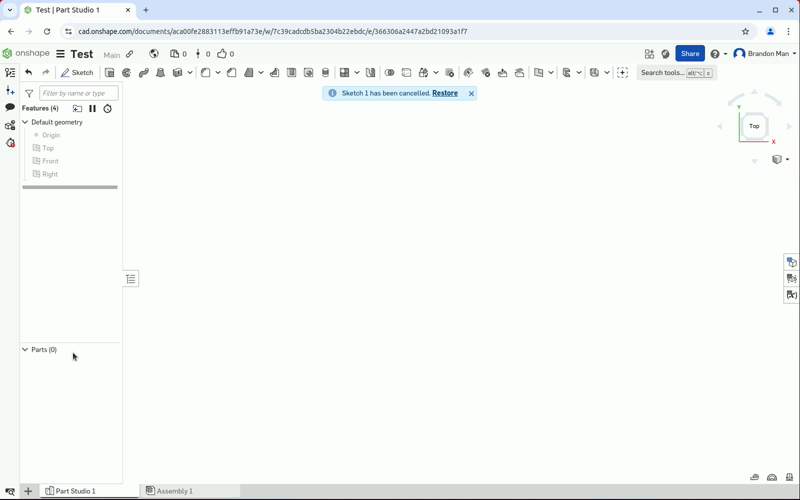
key(shift+p)
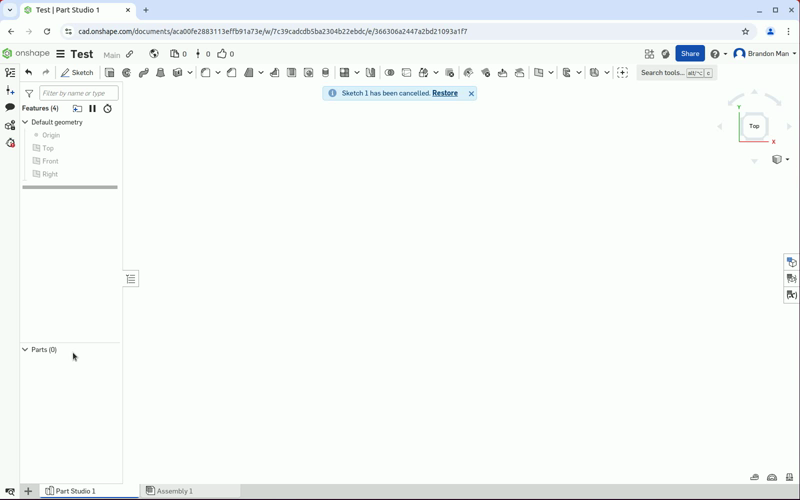
key(space)
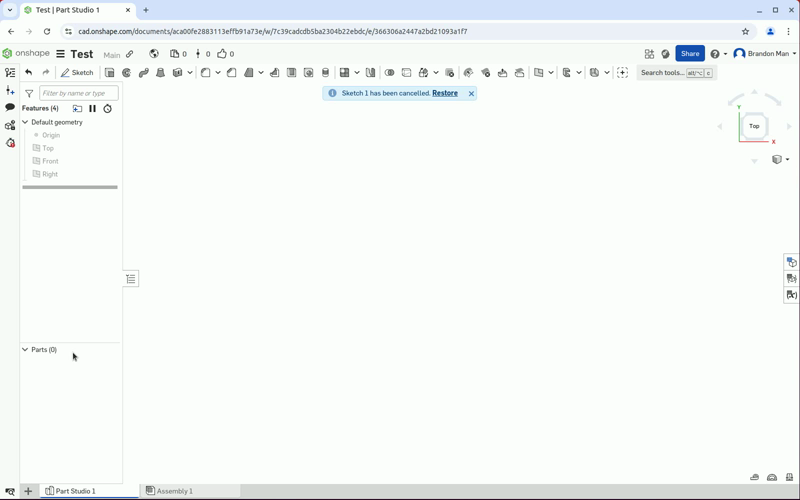
key_down(shift)
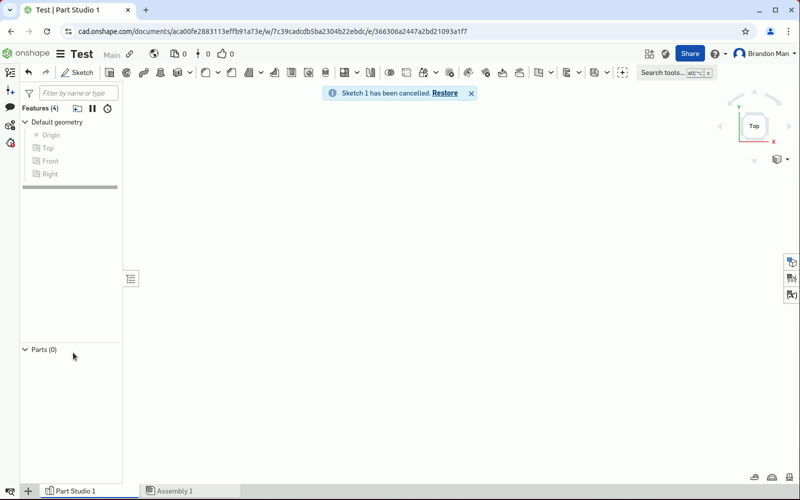
key(up)
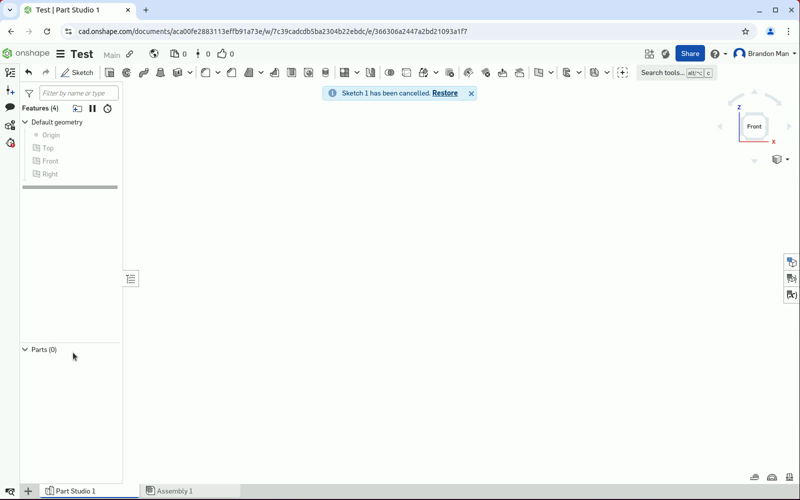
key_up(shift)
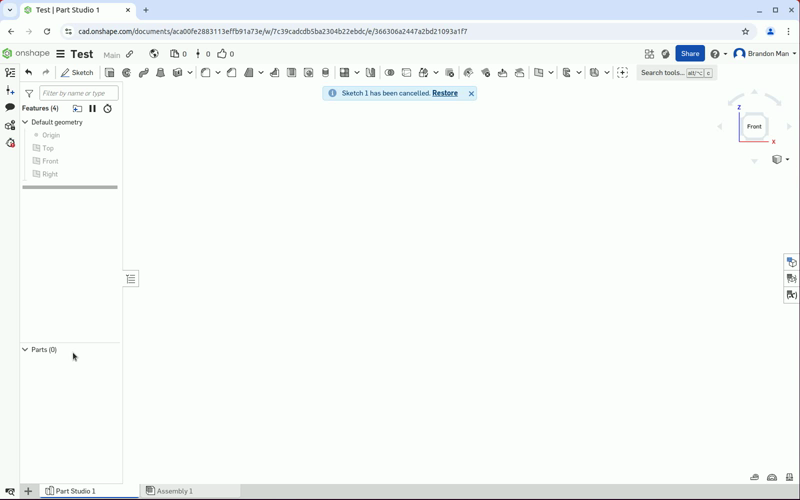
mouse_move(73, 352)
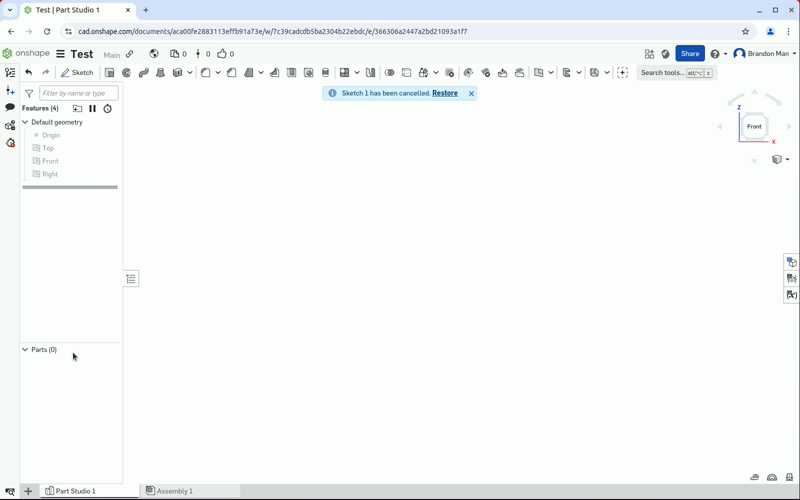
key(shift+y)
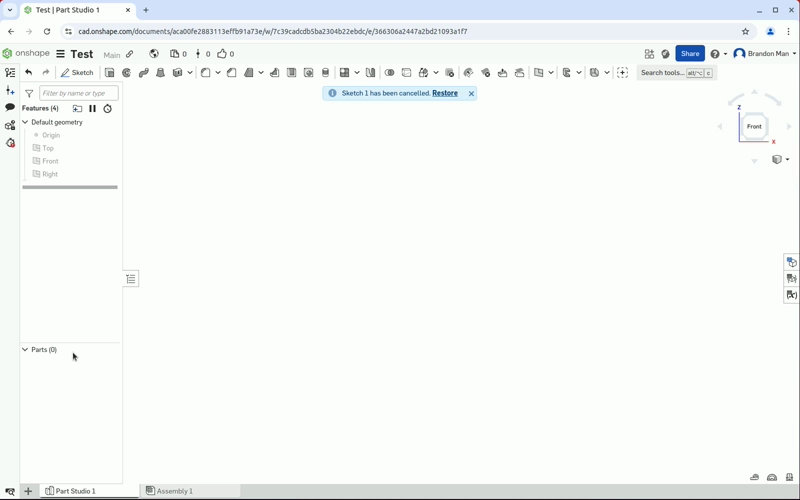
key(shift+s)
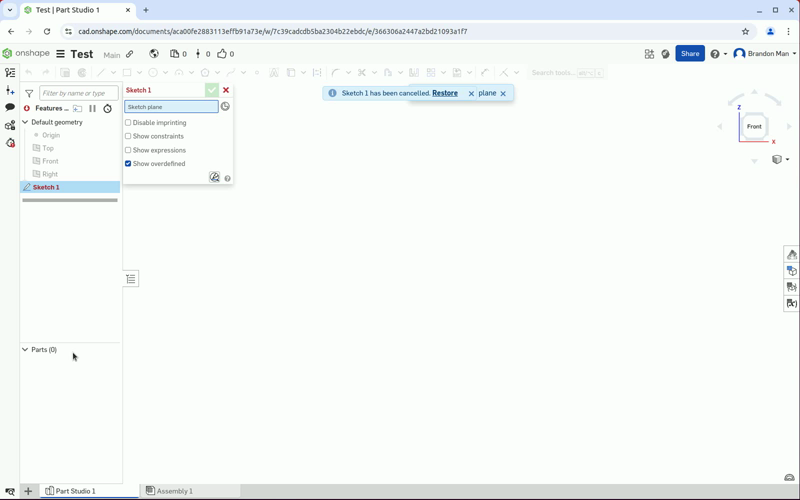
mouse_move(73, 163)
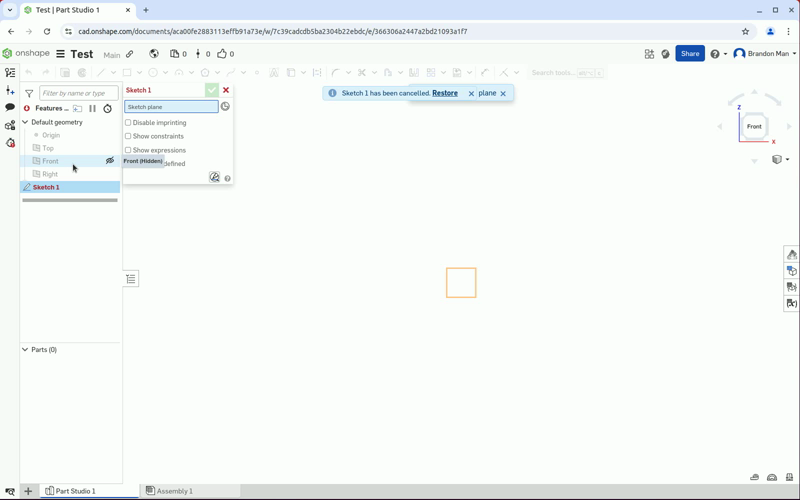
click(73, 163)
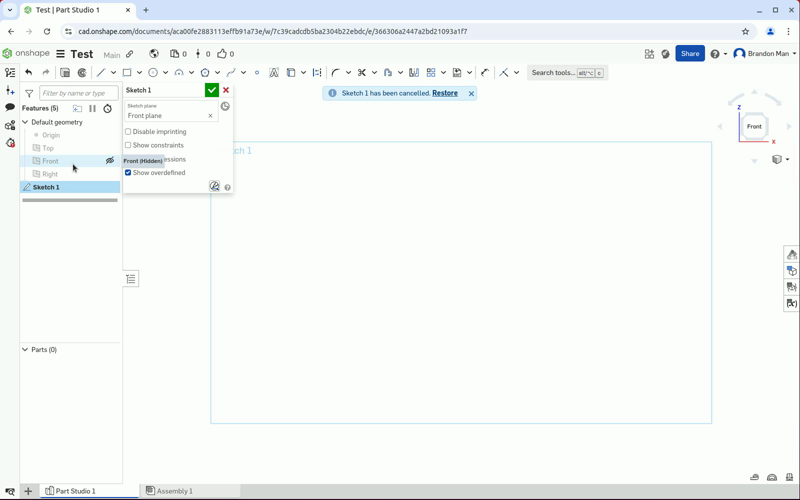
mouse_move(73, 352)
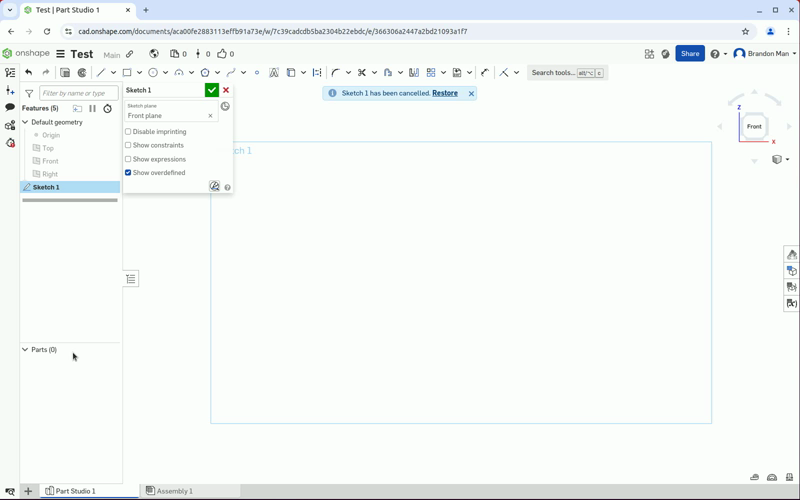
key(y)
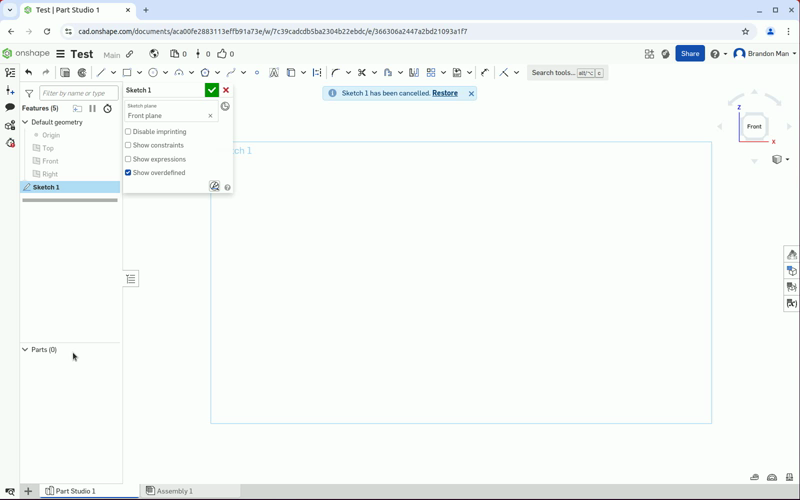
key(l)
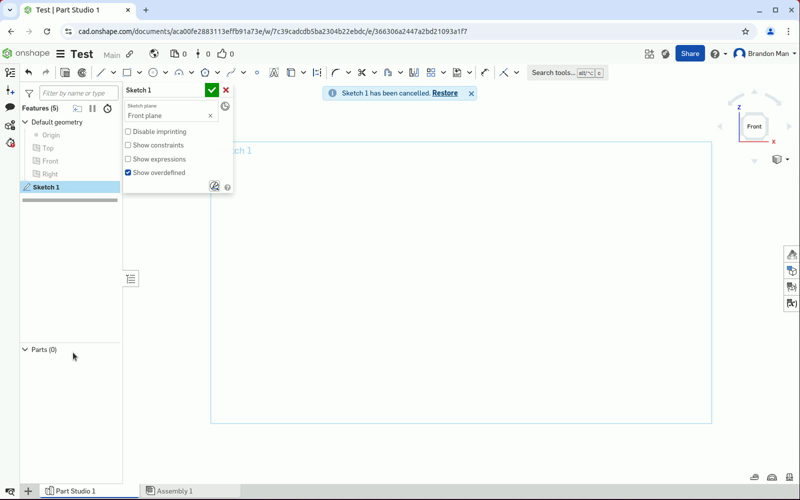
key_down(shift)
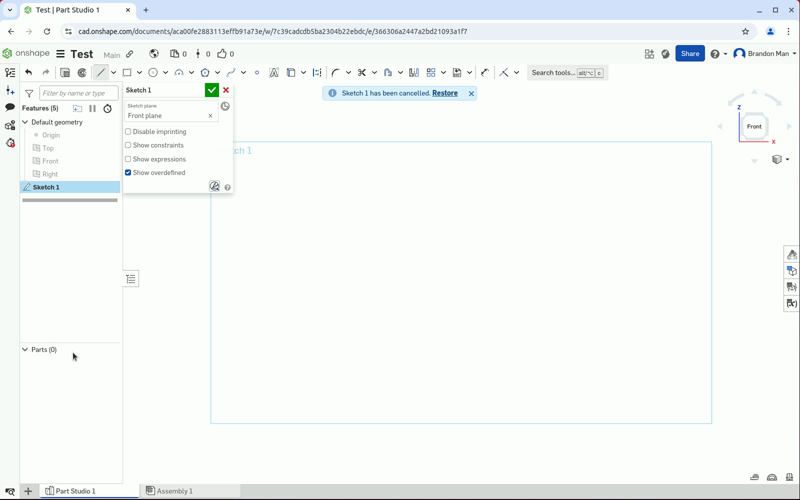
mouse_move(413, 282)
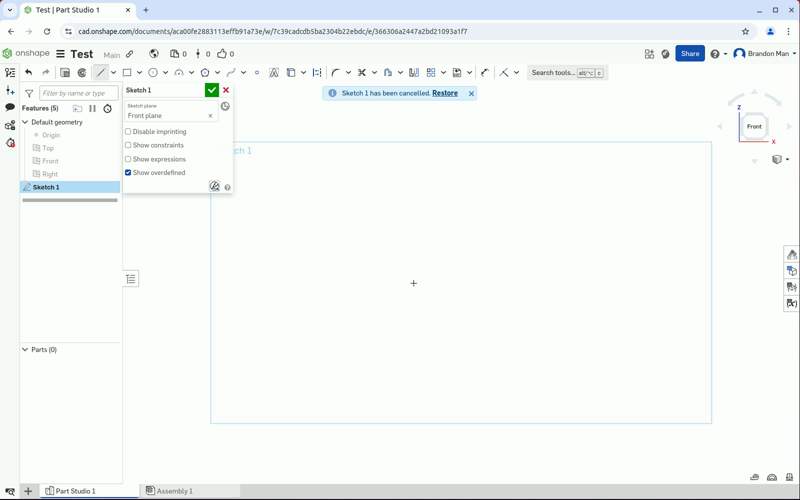
click(413, 282)
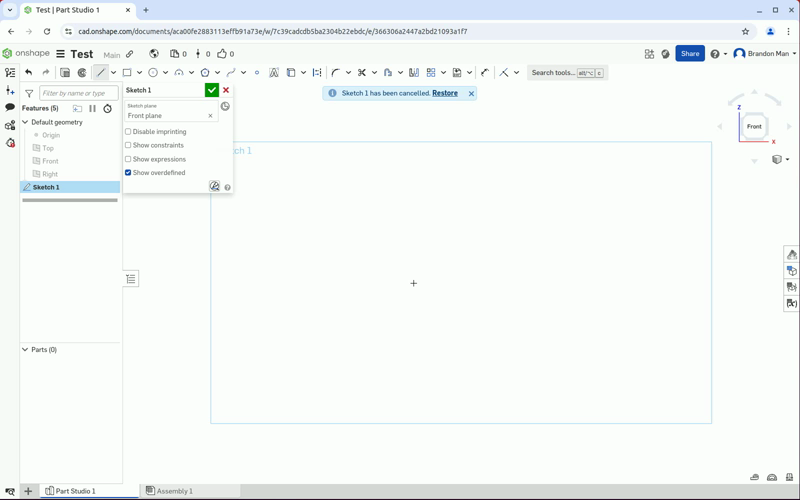
key_up(shift)
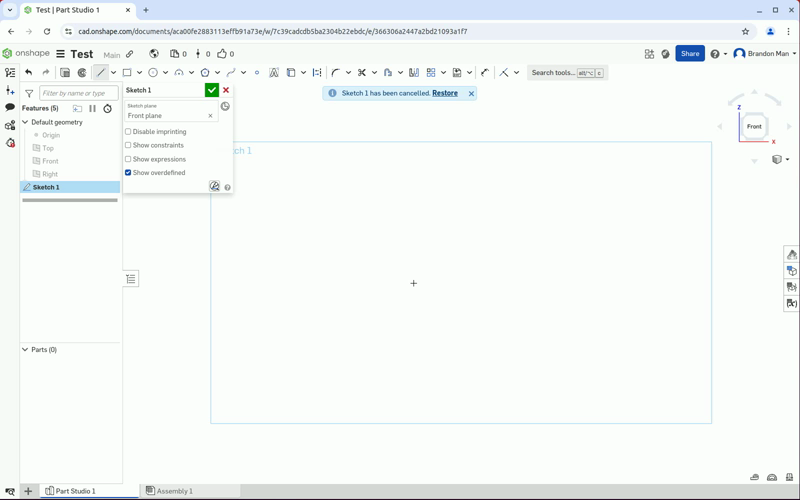
key_down(shift)
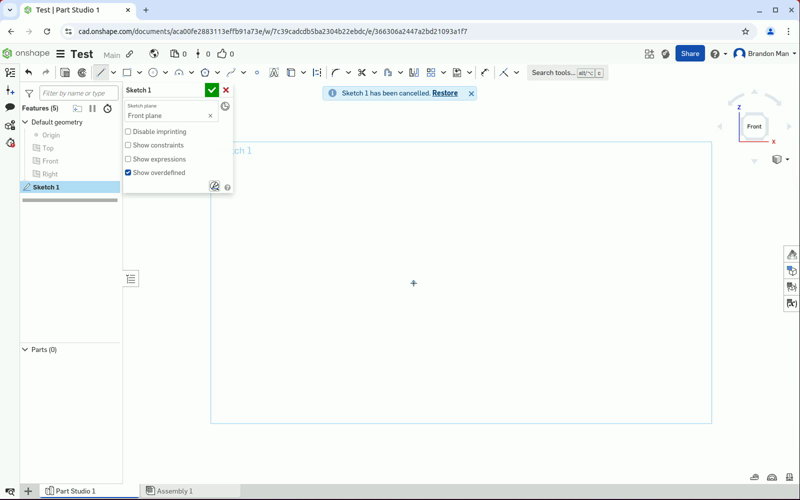
mouse_move(444, 282)
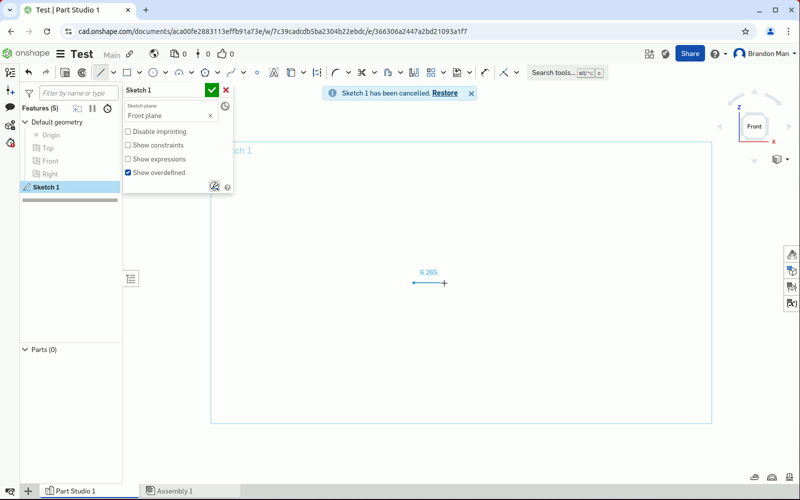
mouse_move(441, 282)
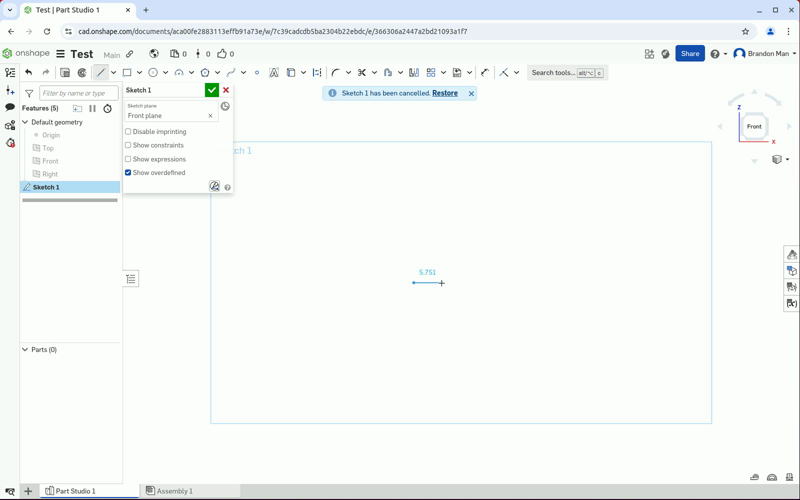
click(441, 282)
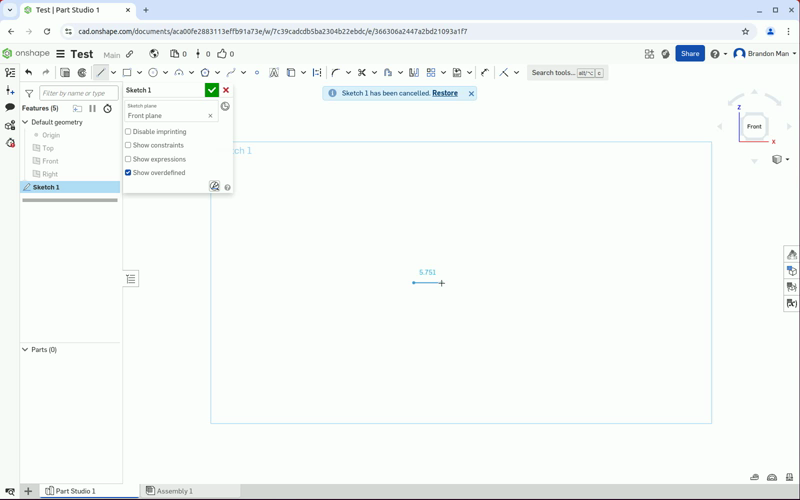
key_up(shift)
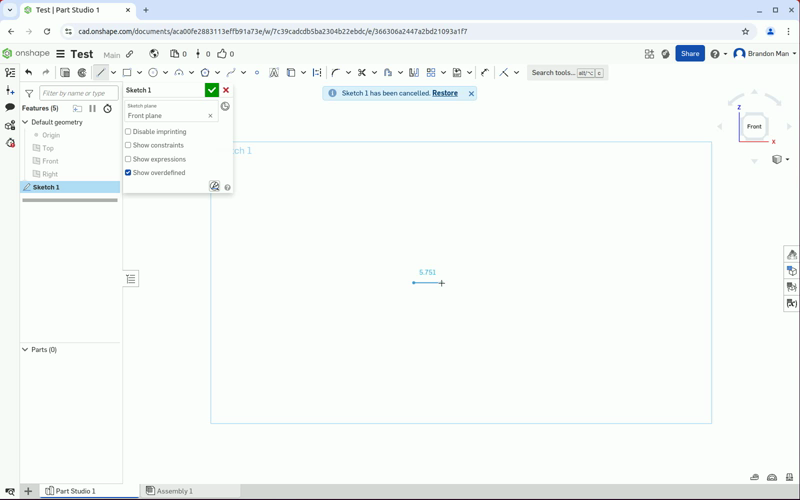
key_down(shift)
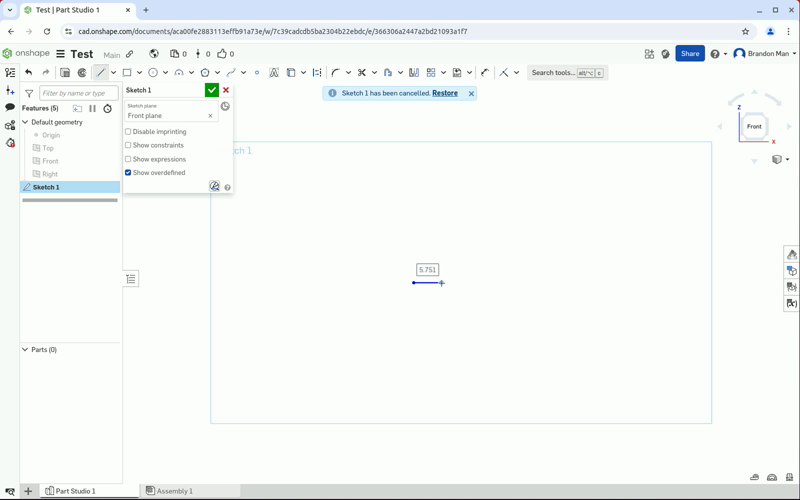
mouse_move(471, 282)
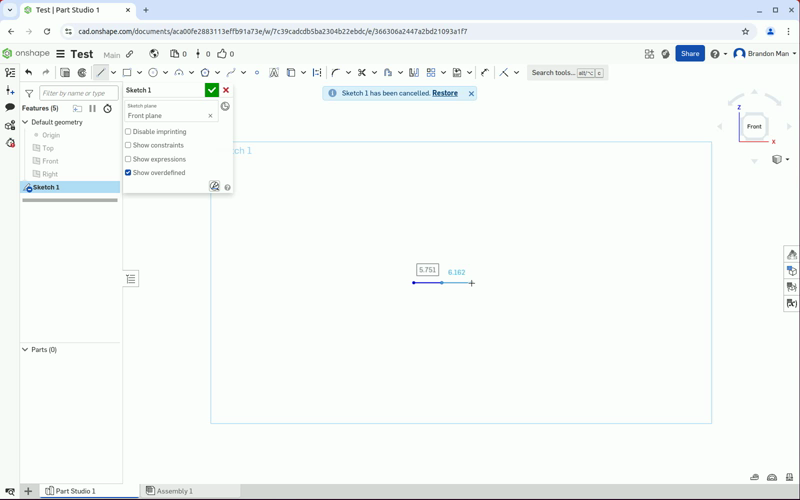
mouse_move(441, 255)
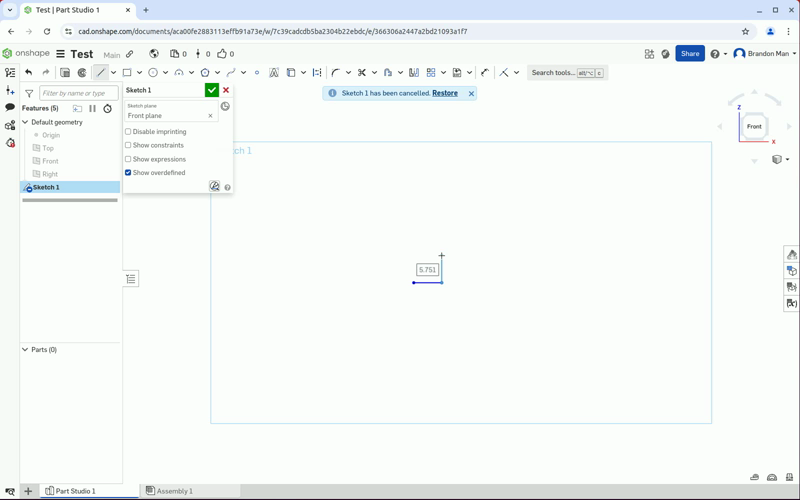
click(441, 255)
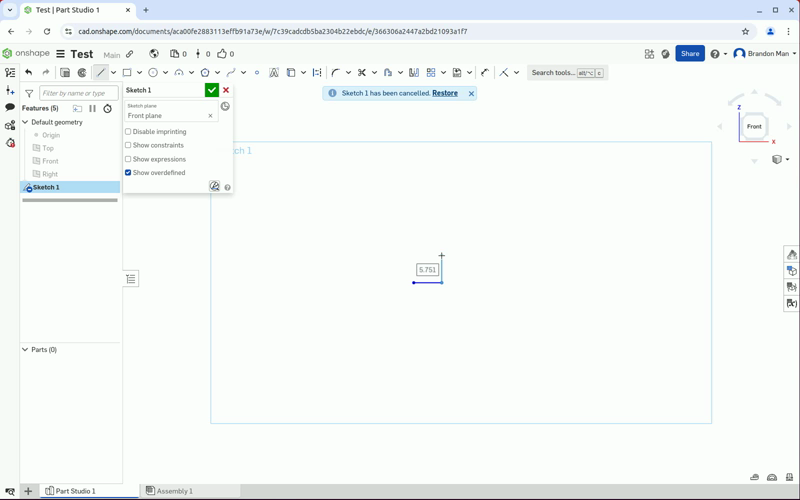
key_up(shift)
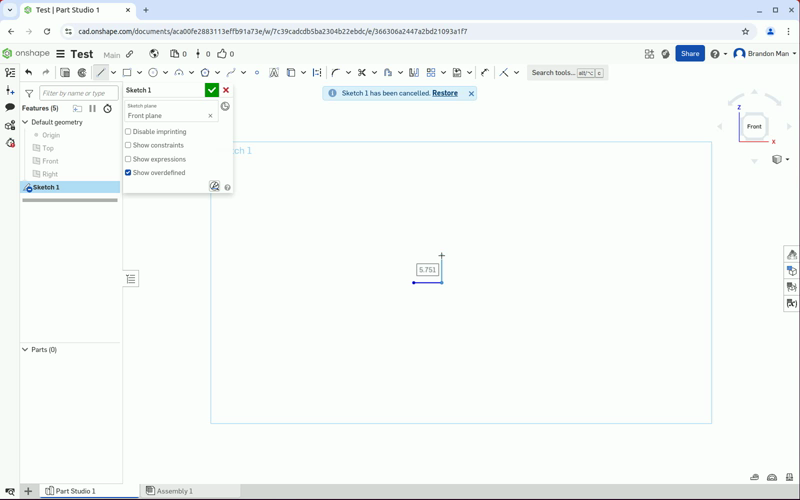
key_down(shift)
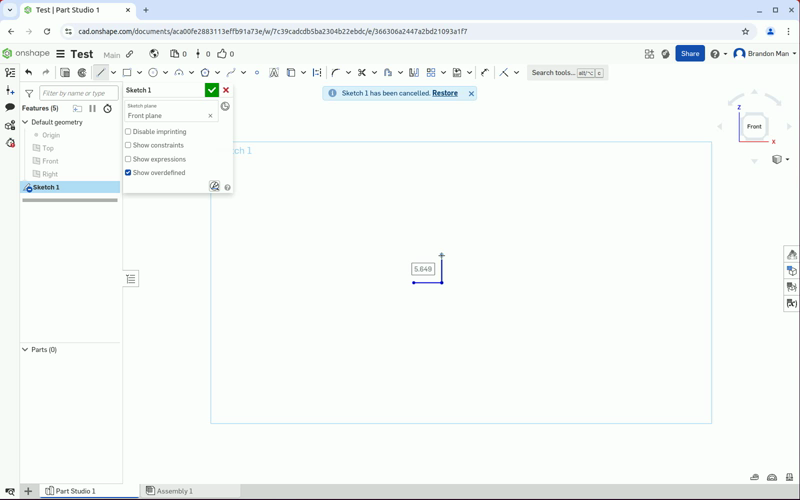
mouse_move(471, 255)
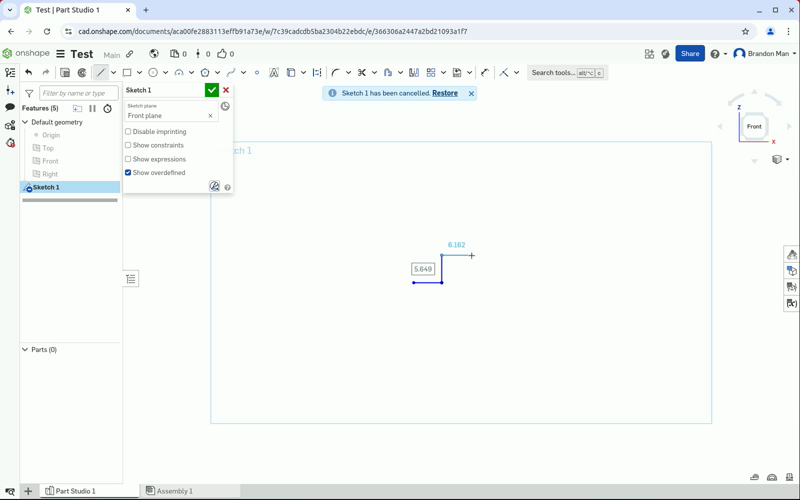
mouse_move(413, 255)
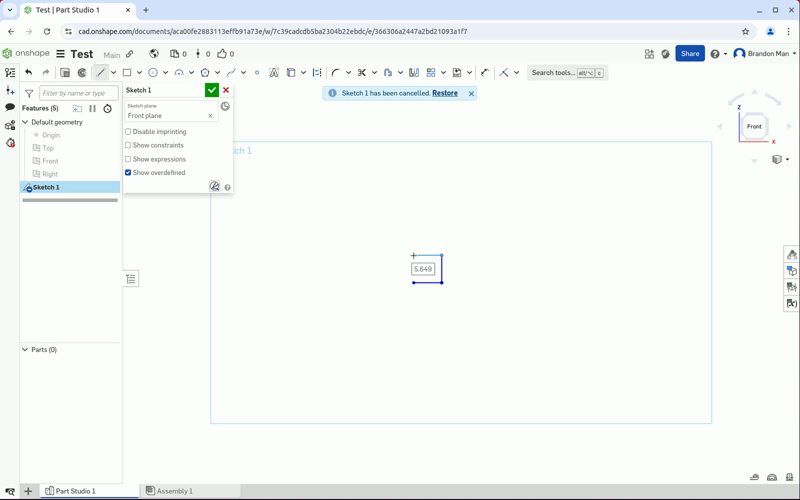
click(413, 255)
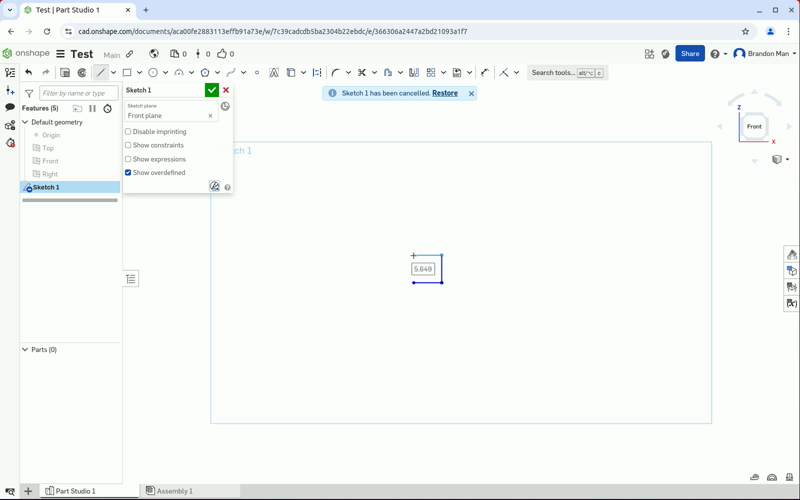
key_up(shift)
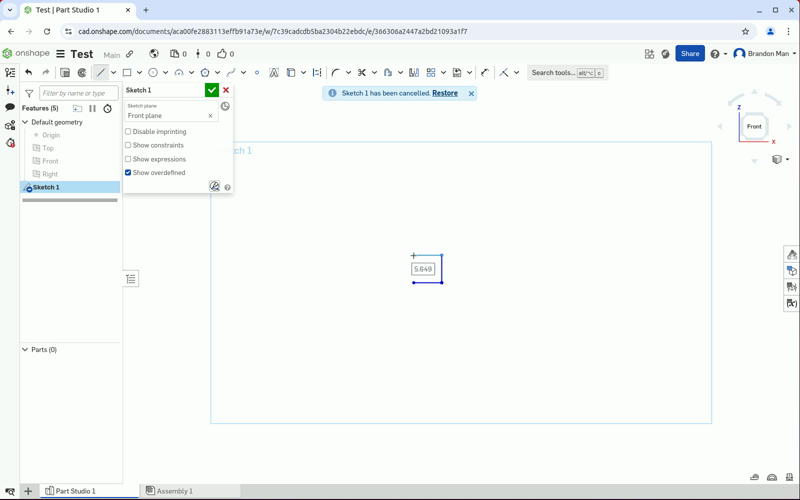
mouse_move(444, 255)
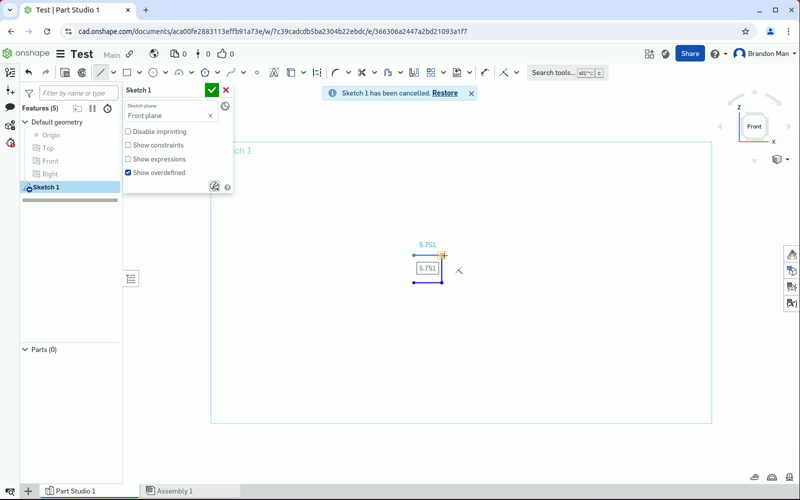
key_down(shift)
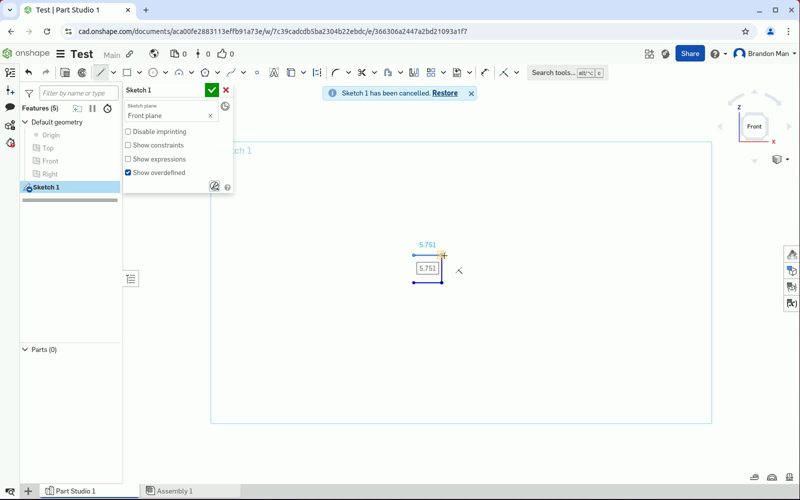
mouse_move(413, 282)
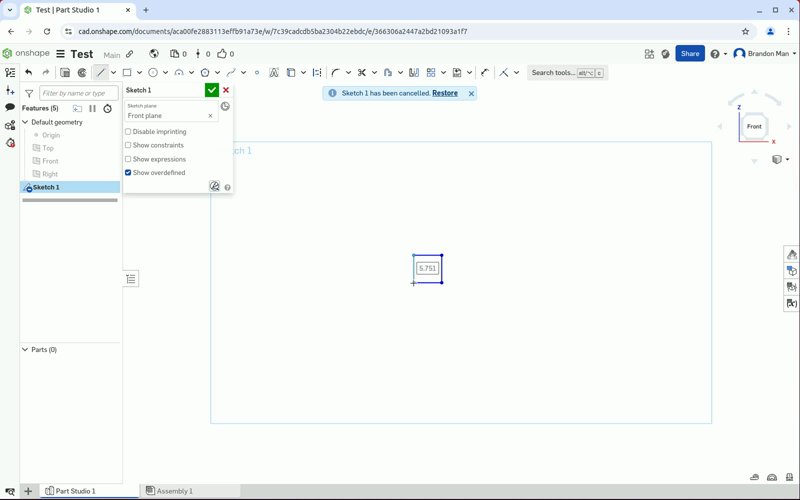
key_up(shift)
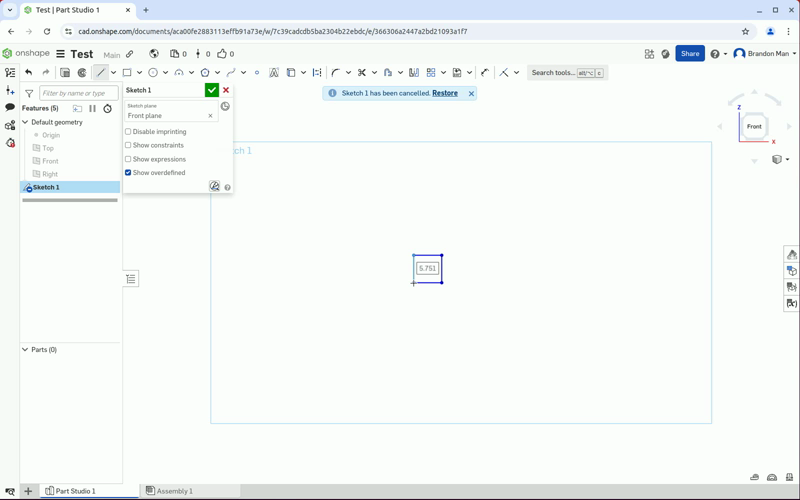
click(413, 282)
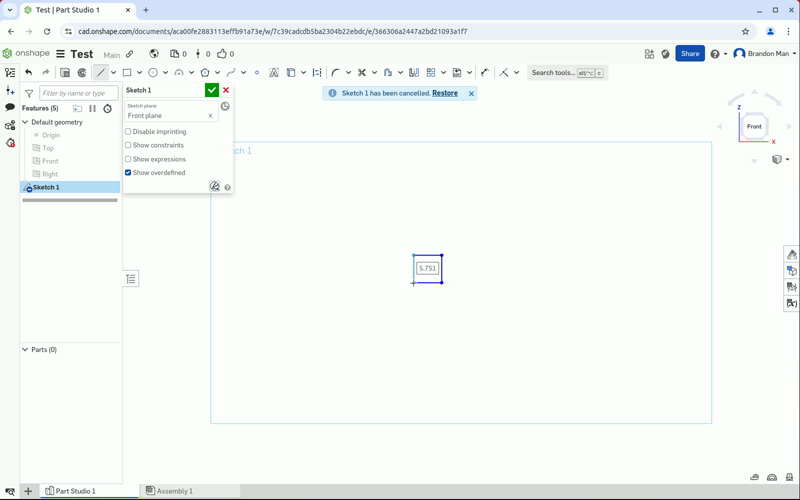
key(esc)
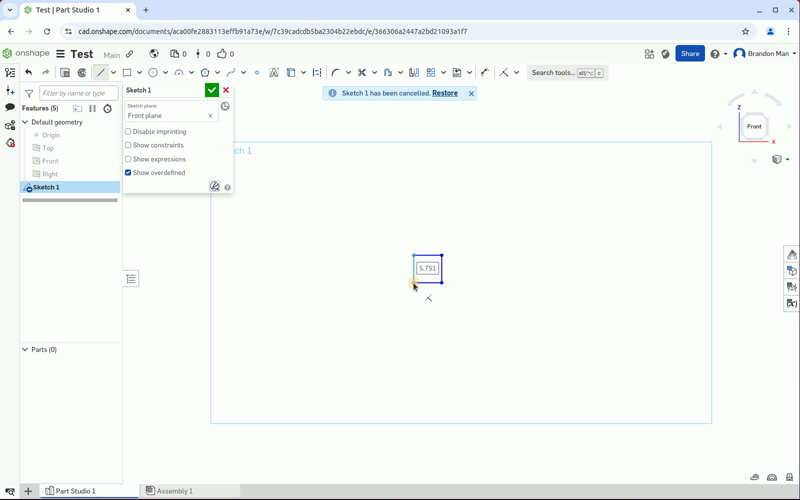
mouse_move(421, 280)
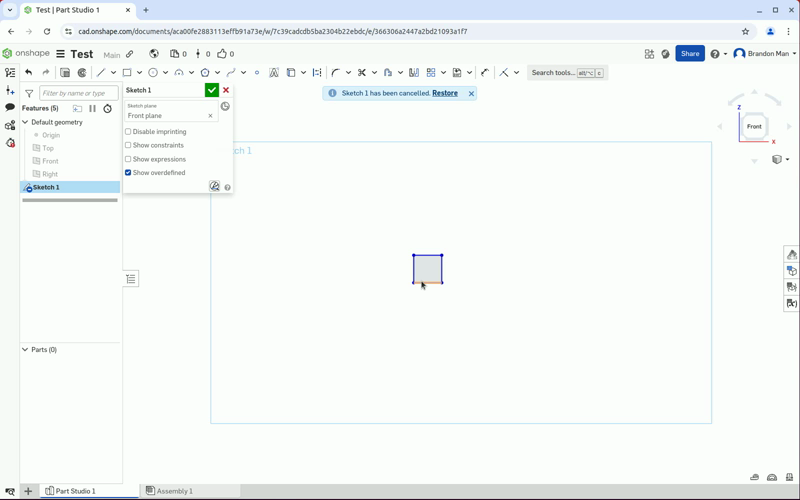
scroll(6)
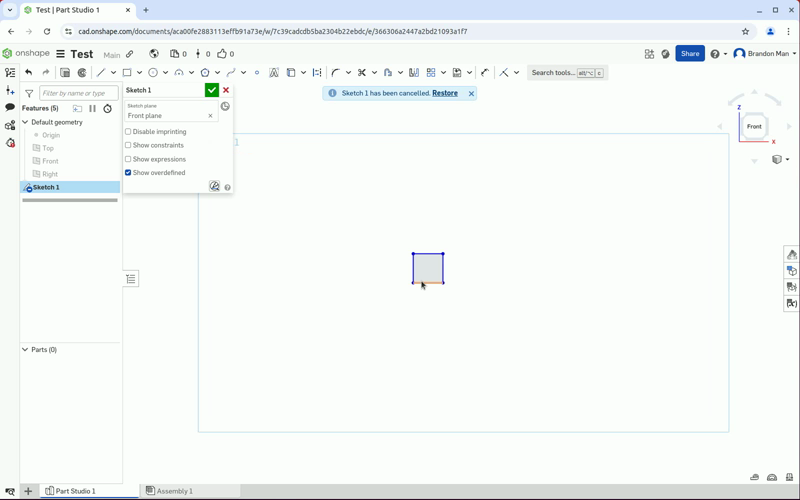
scroll(6)
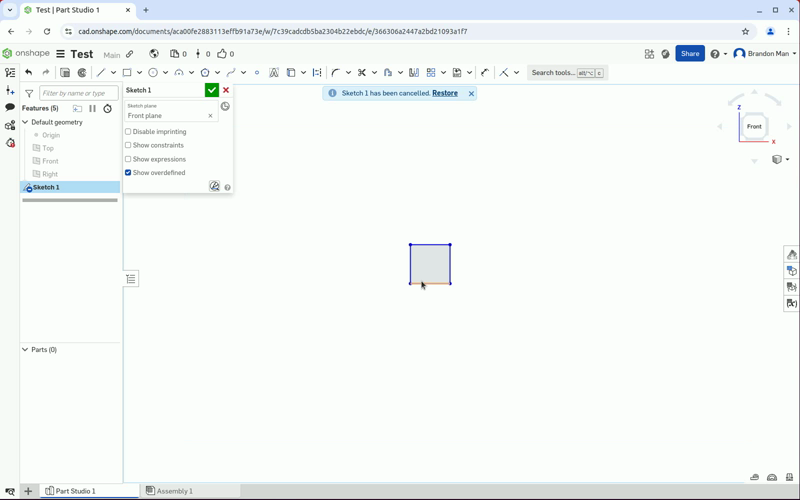
scroll(6)
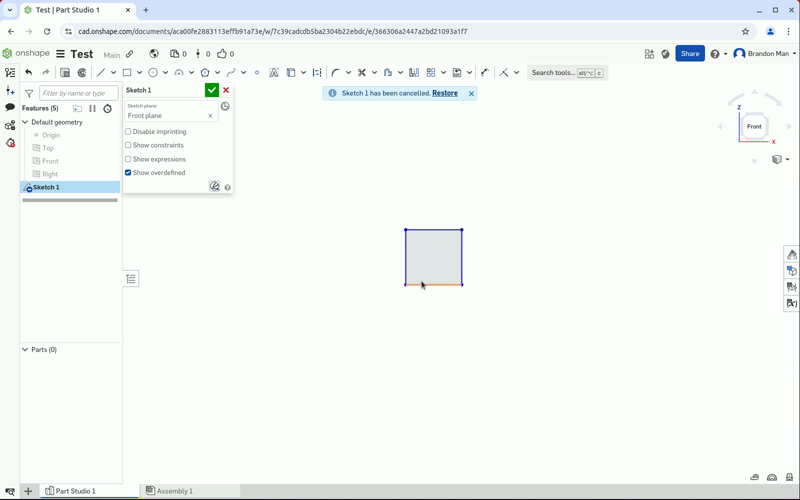
scroll(6)
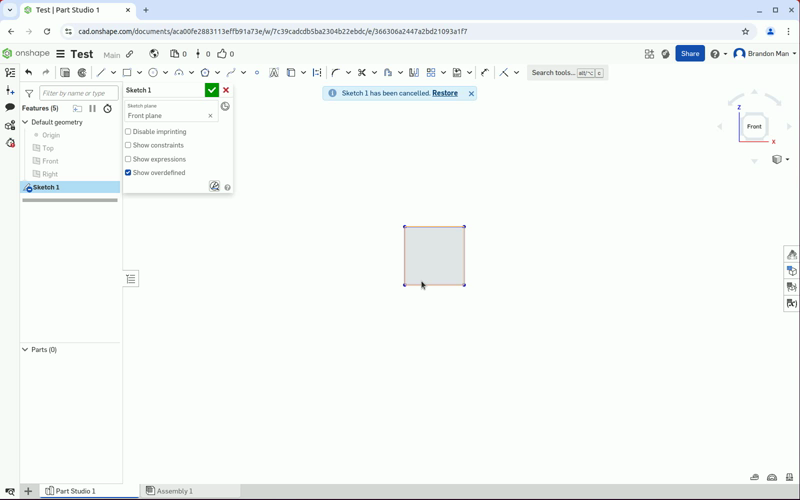
scroll(6)
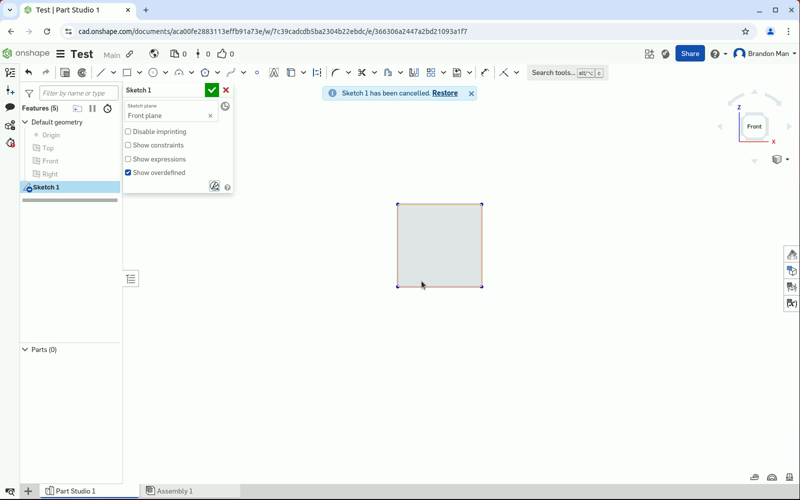
scroll(6)
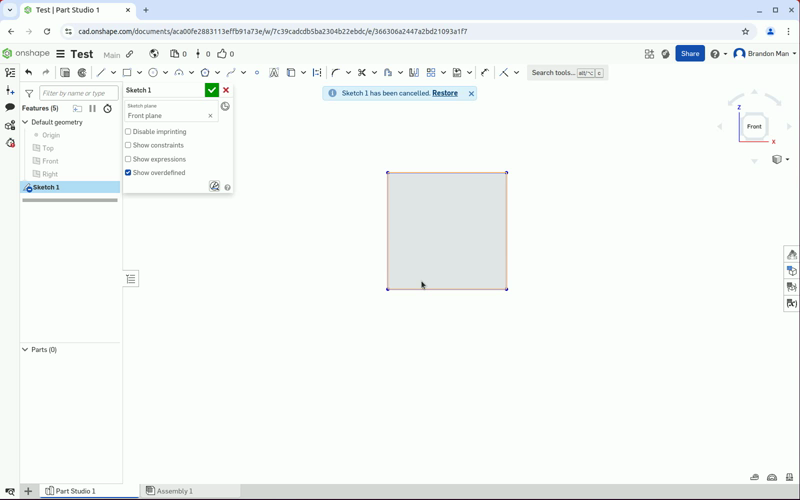
scroll(6)
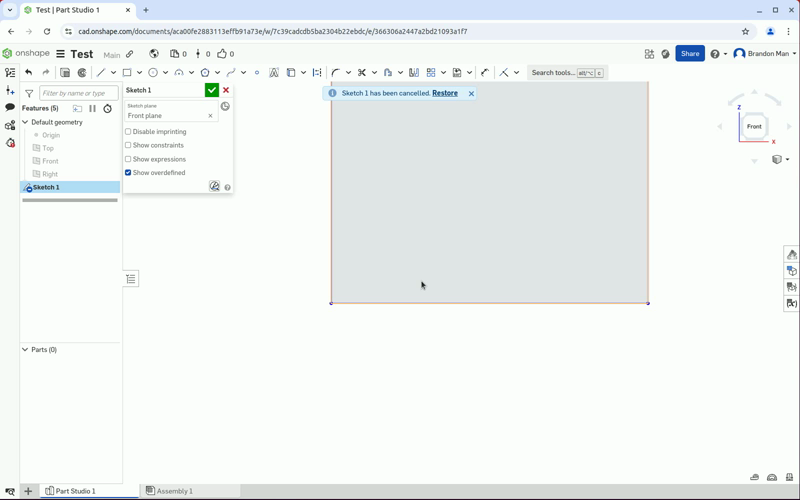
click(421, 280)
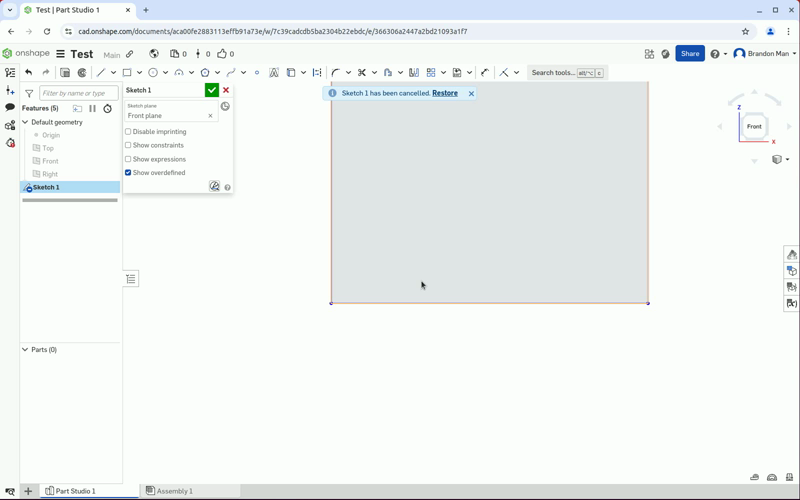
scroll(-6)
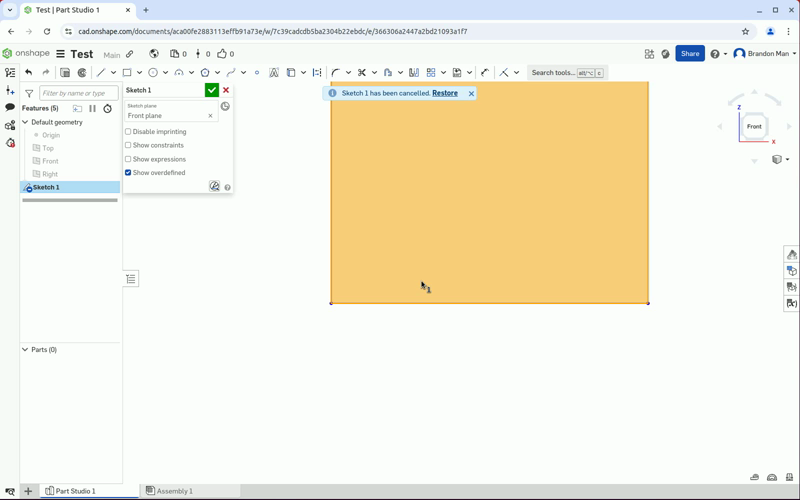
scroll(-6)
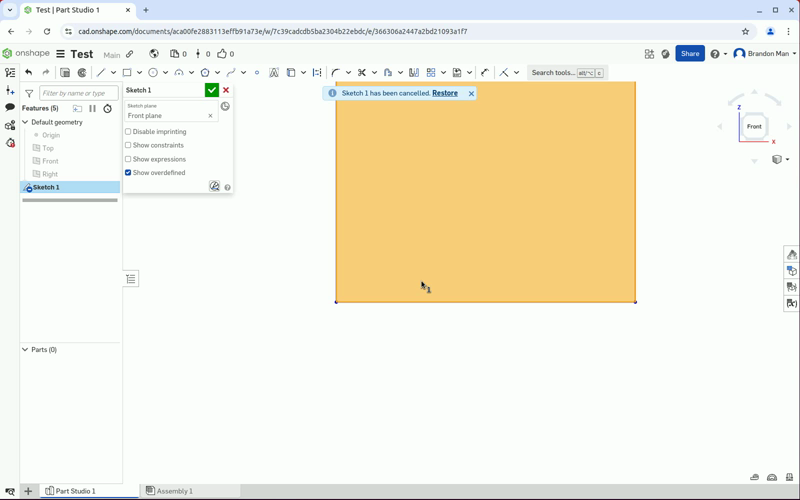
scroll(-6)
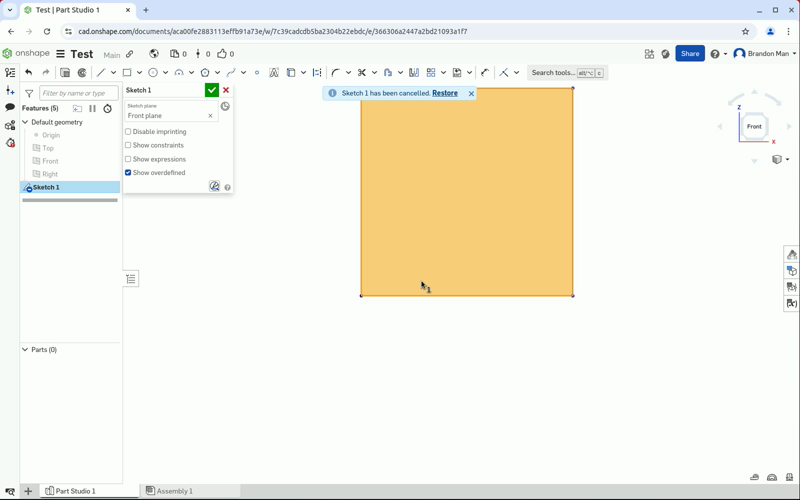
scroll(-6)
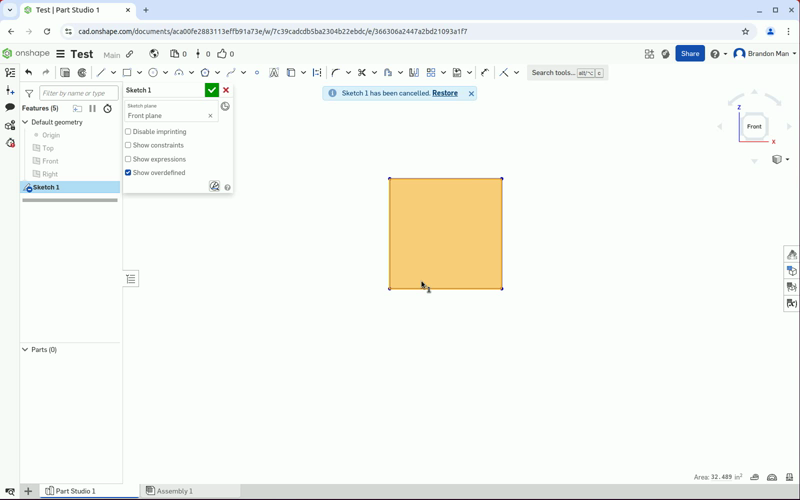
scroll(-6)
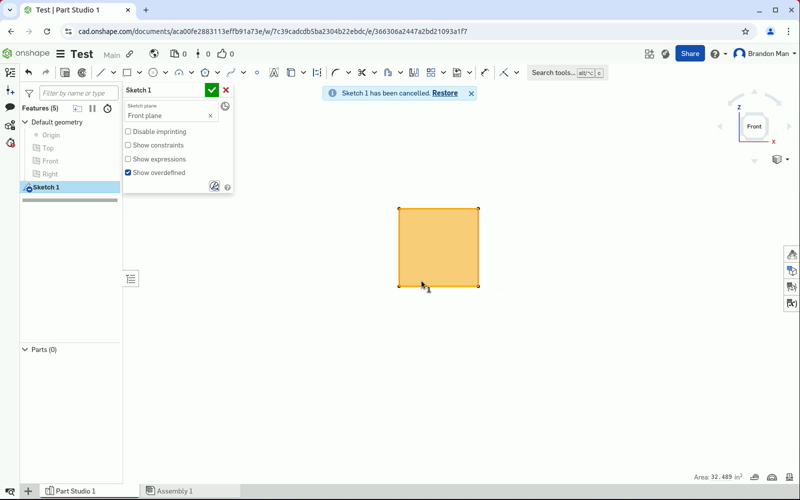
scroll(-6)
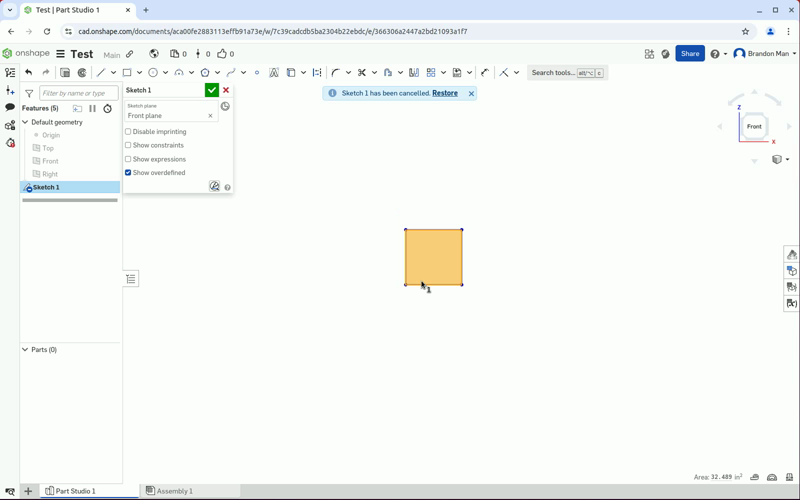
scroll(-6)
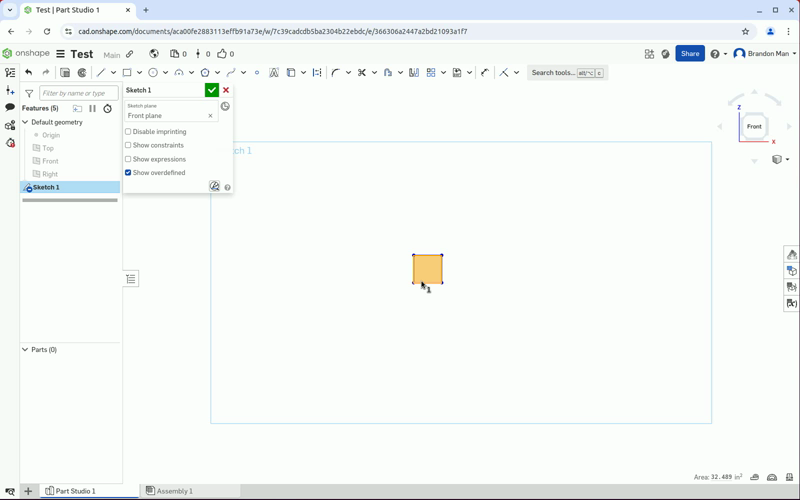
mouse_move(73, 352)
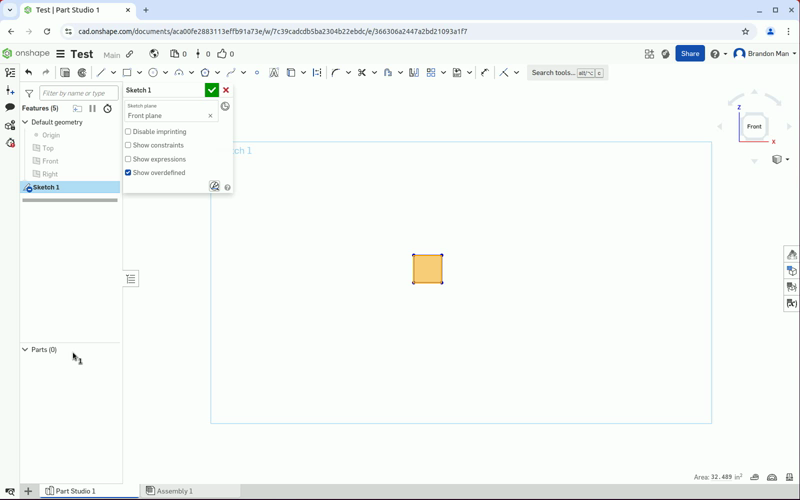
key(shift+y)
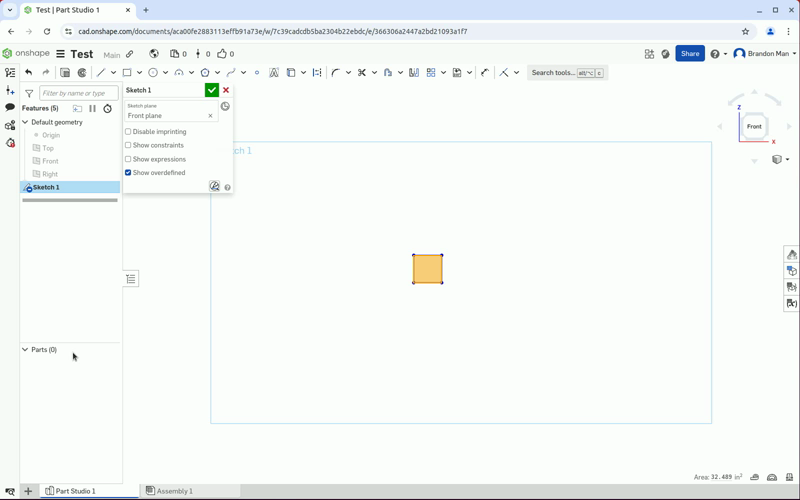
key(shift+e)
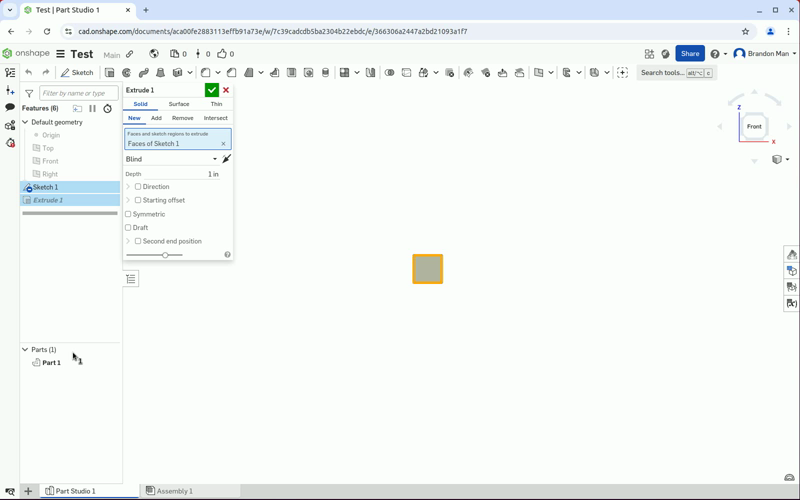
mouse_move(143, 106)
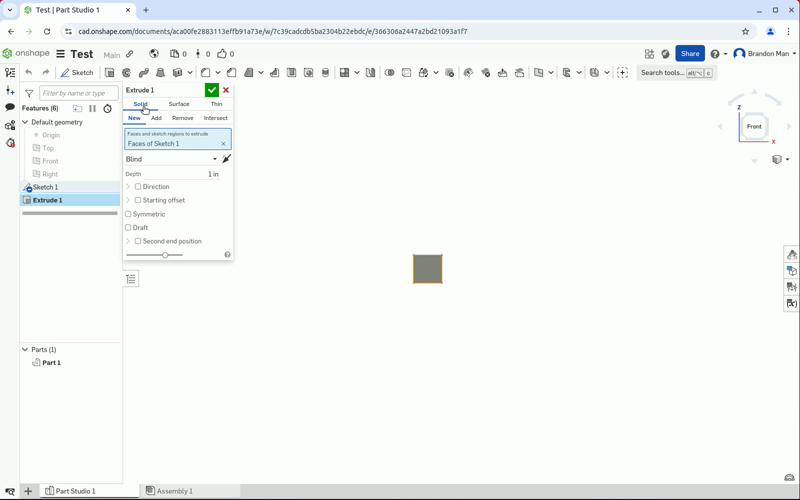
click(143, 106)
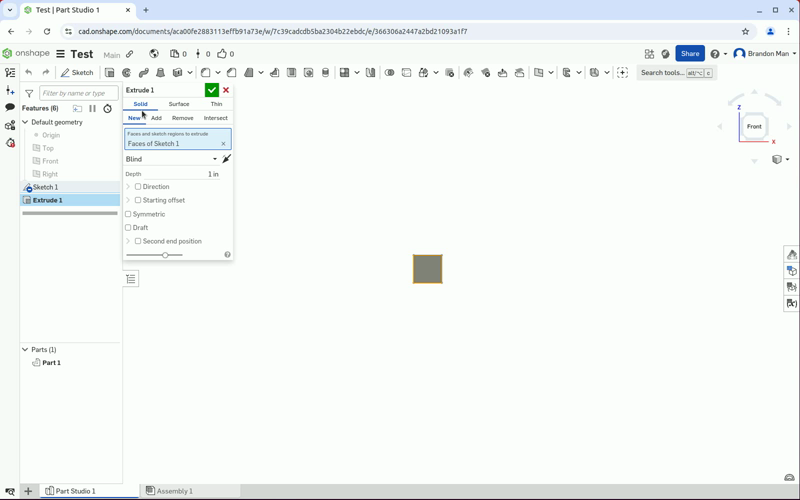
mouse_move(137, 120)
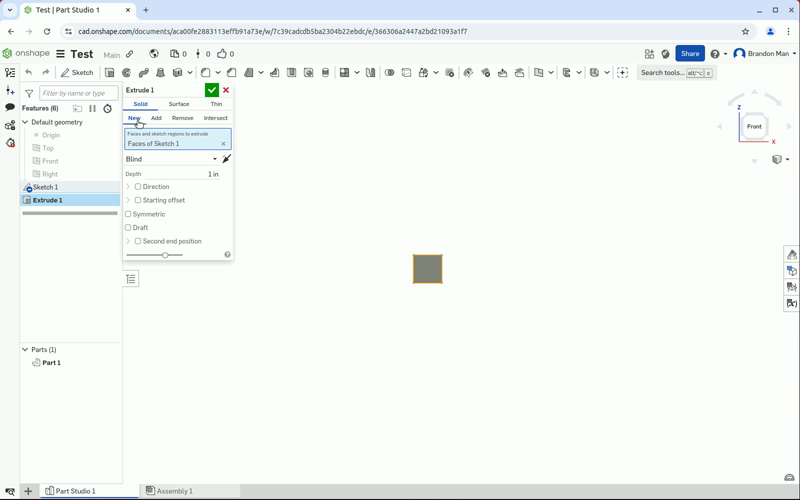
click(137, 120)
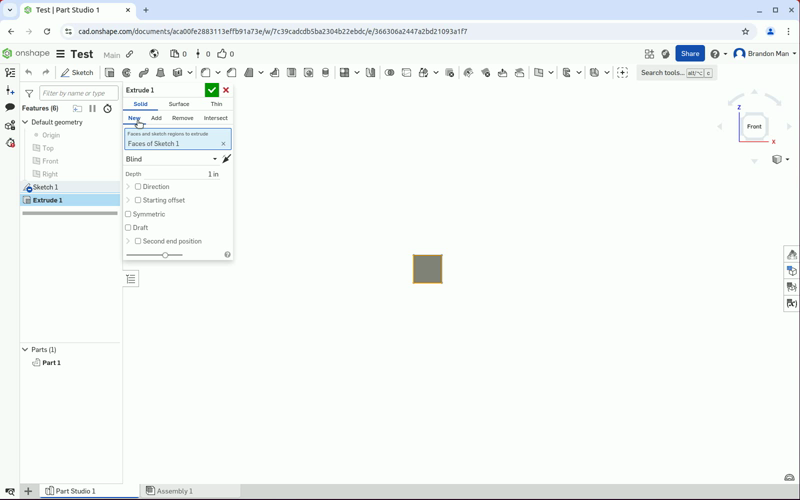
key(tab, 4)
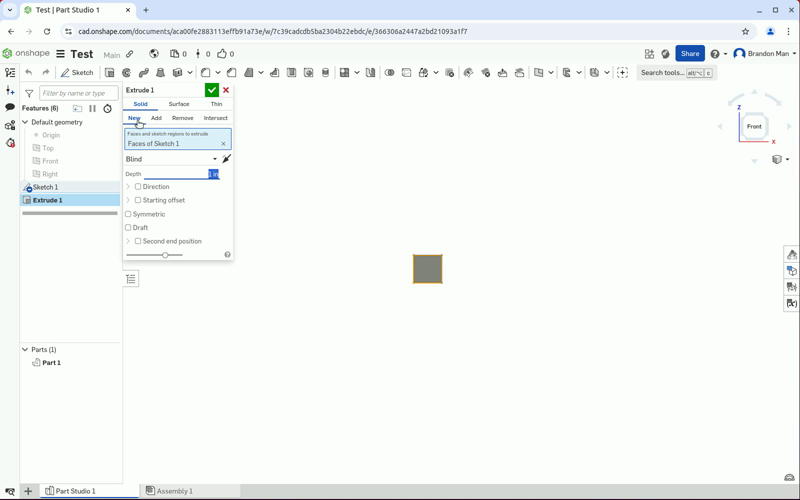
text(6.74)
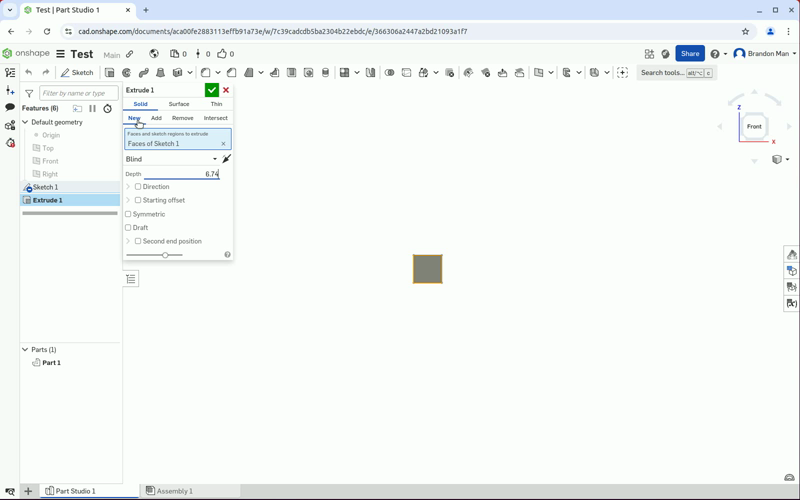
key(enter)
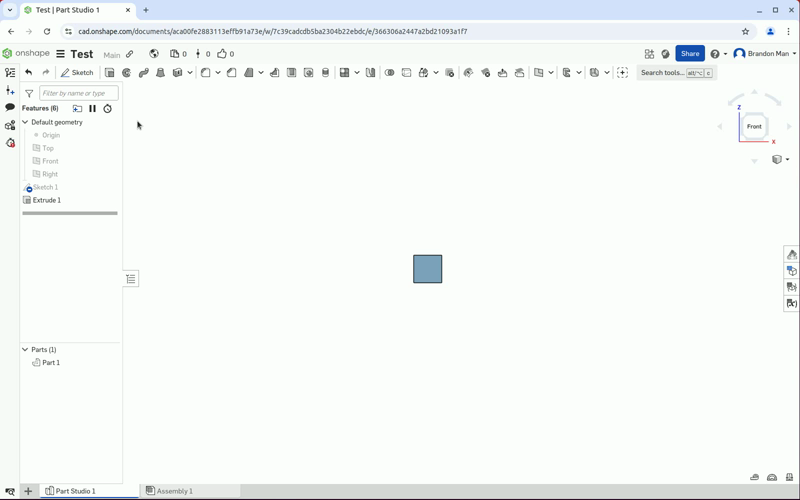
key(shift+h)
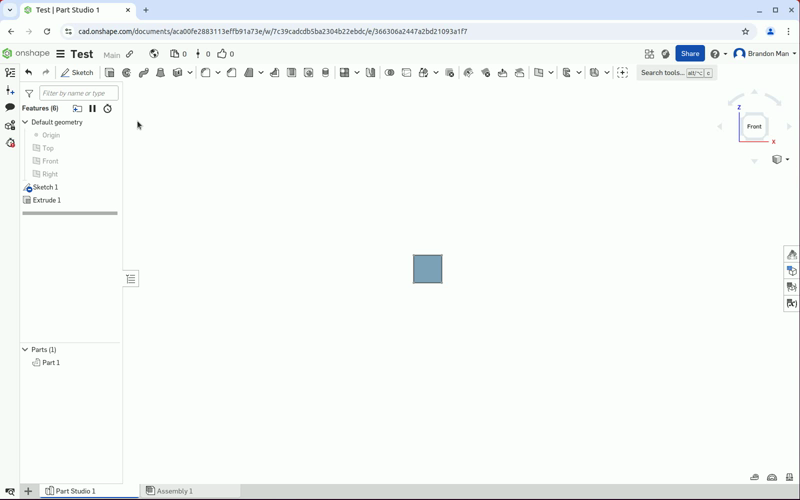
key(shift+h)
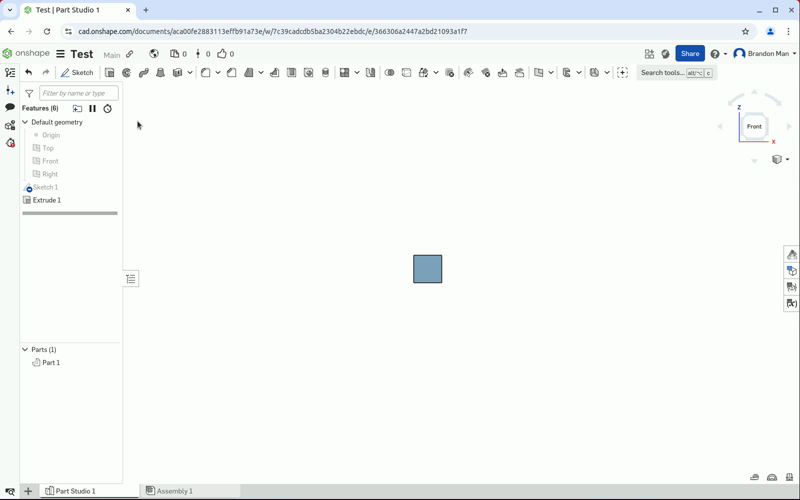
mouse_move(73, 189)
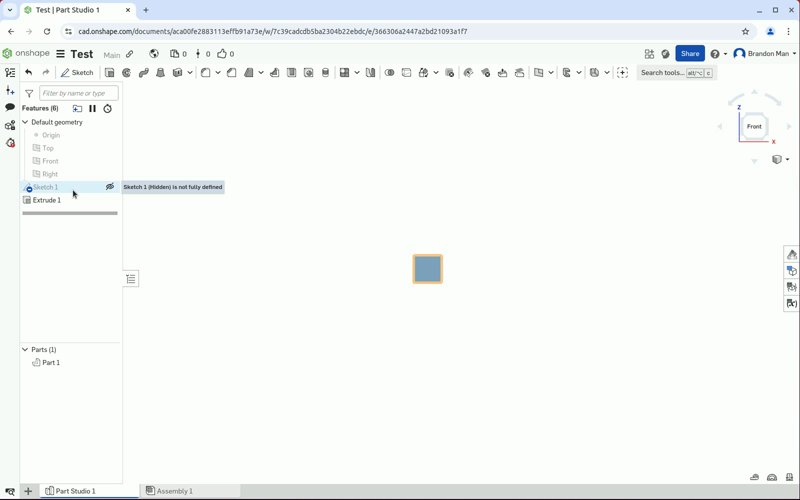
click(73, 189)
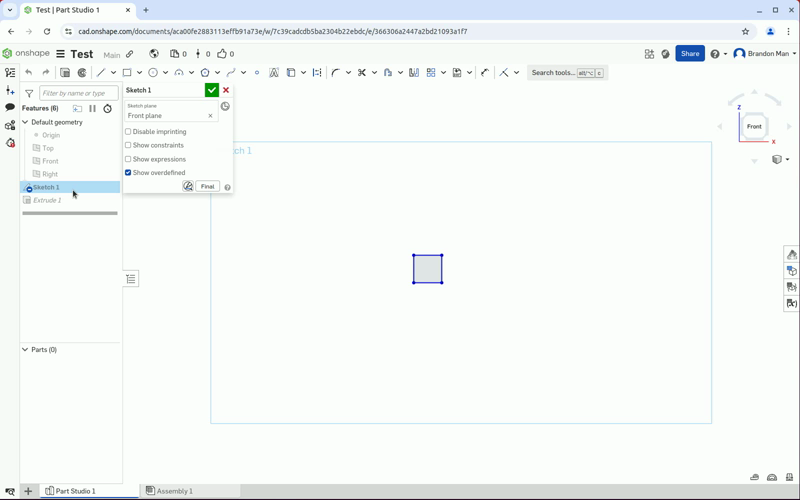
mouse_move(229, 92)
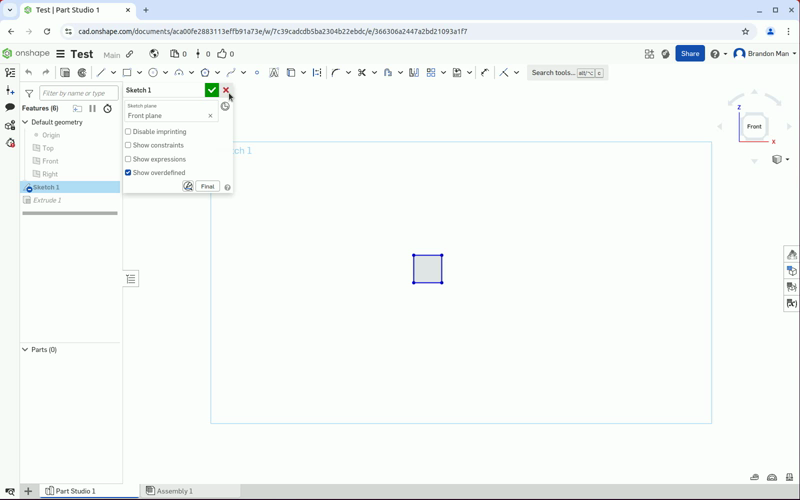
click(229, 92)
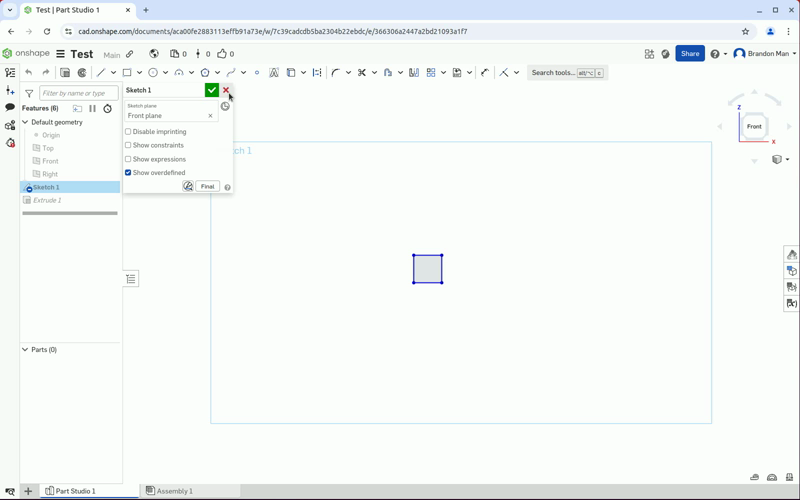
key(shift+s)
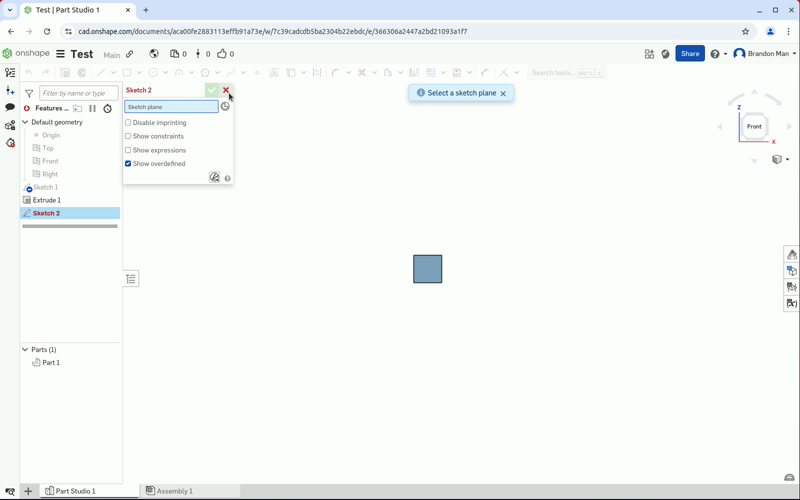
mouse_move(73, 163)
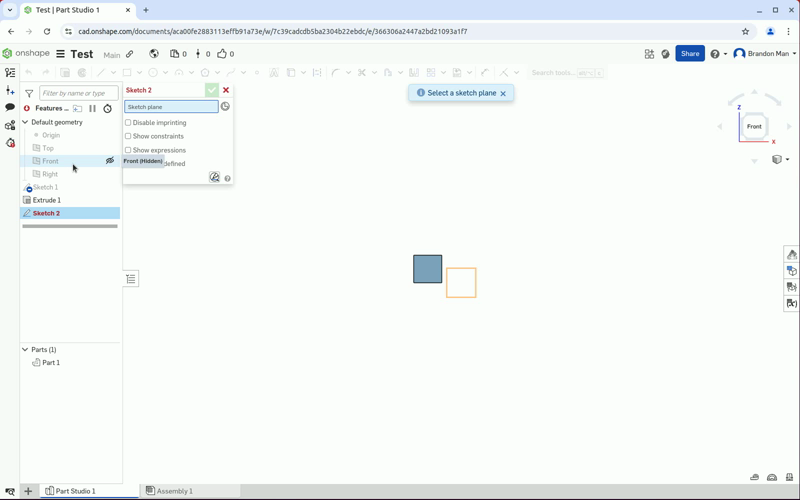
click(73, 163)
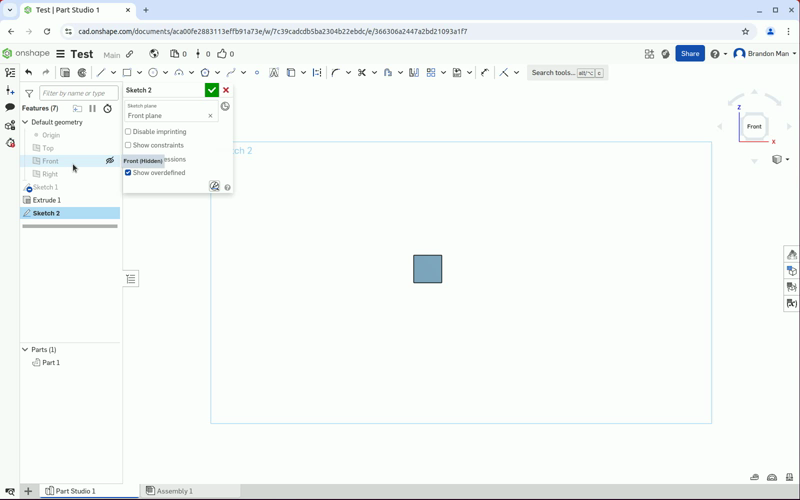
mouse_move(73, 352)
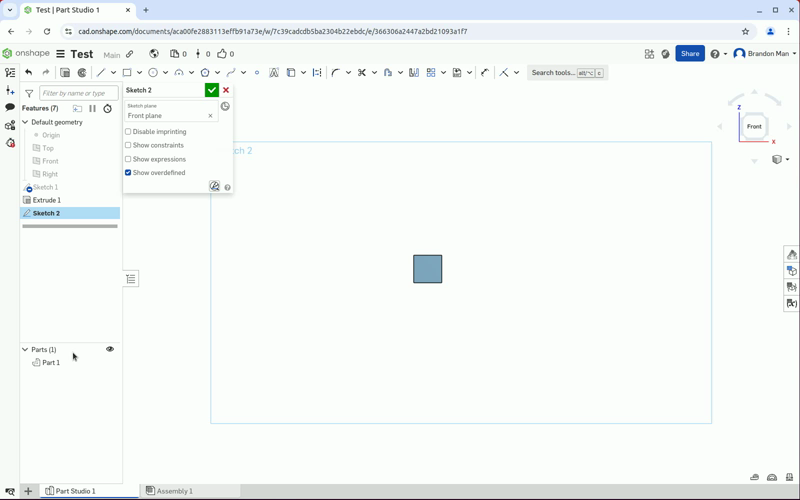
key(y)
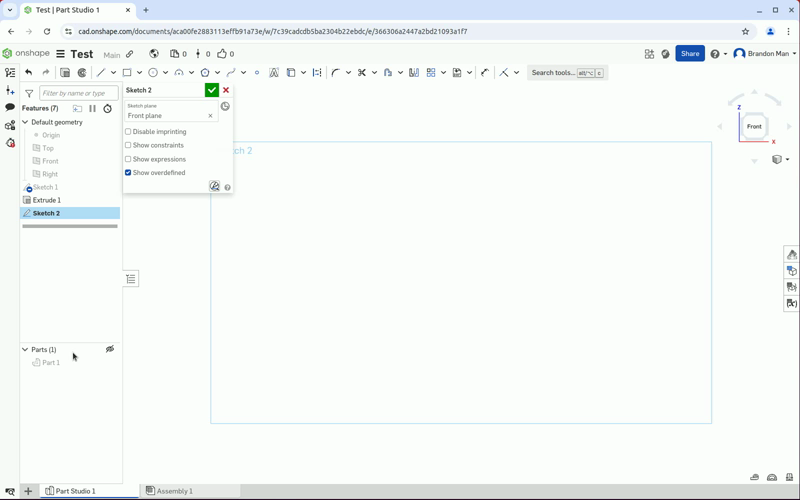
key(l)
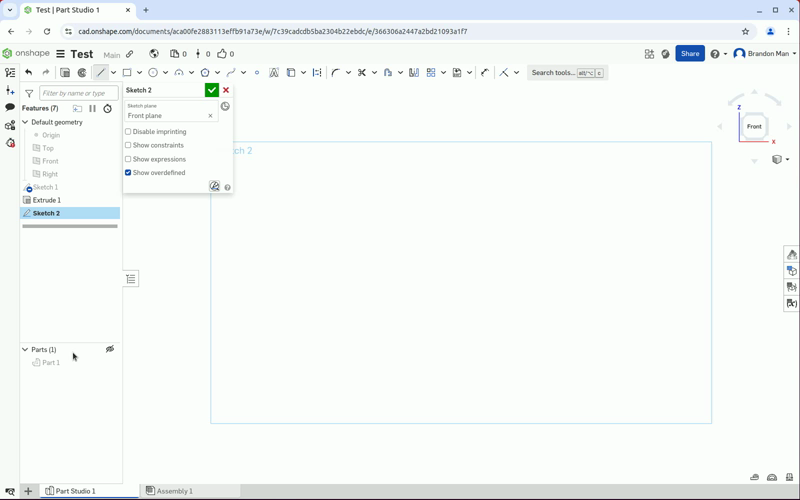
key_down(shift)
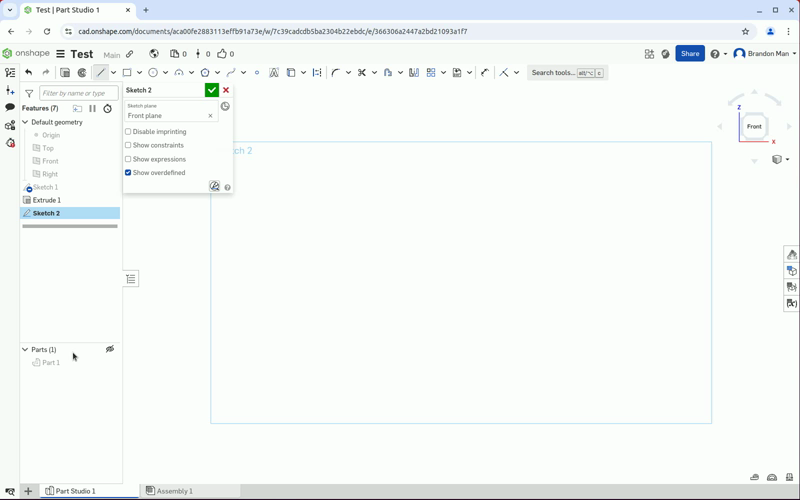
mouse_move(480, 282)
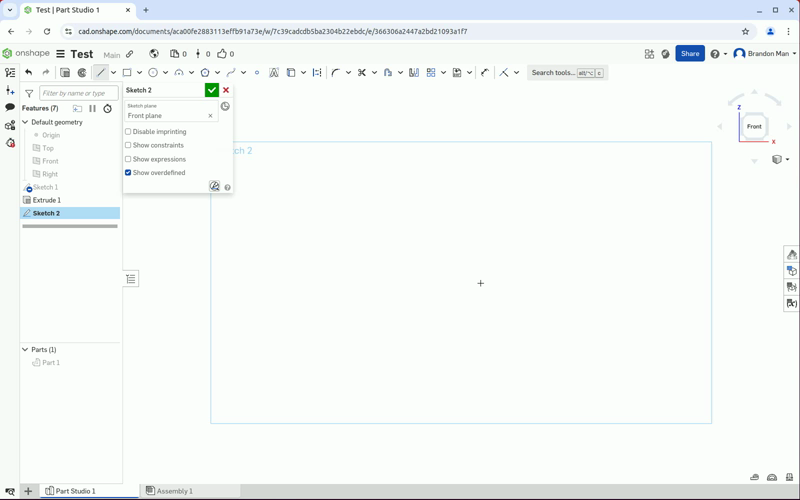
click(480, 282)
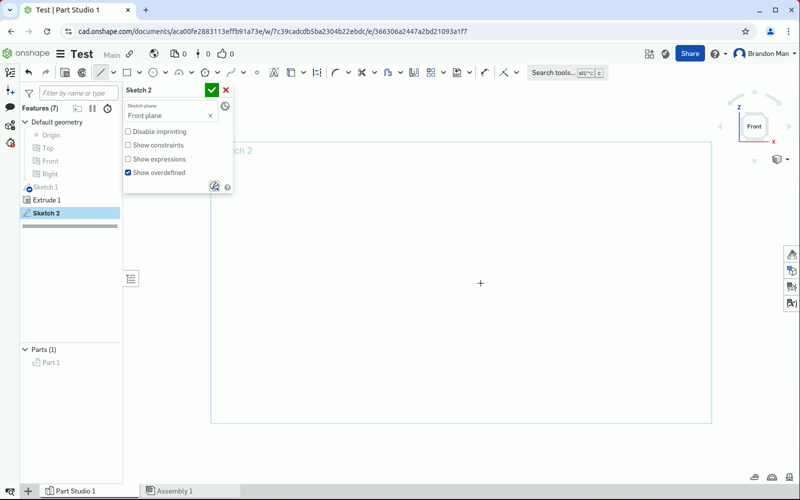
key_up(shift)
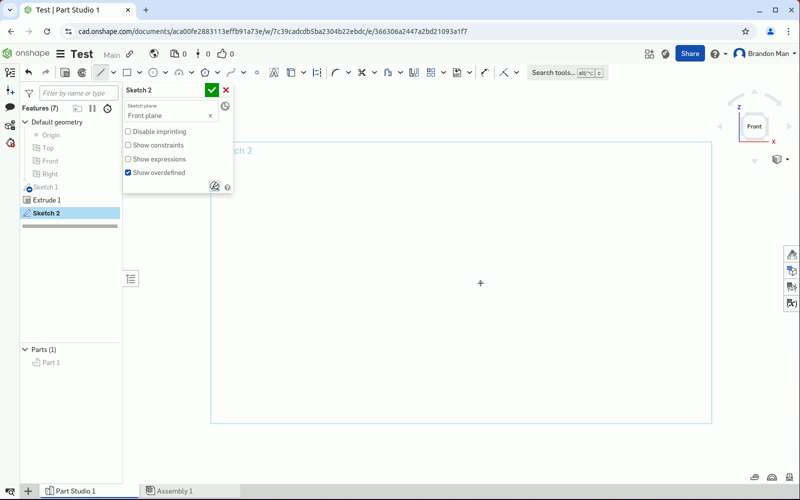
key_down(shift)
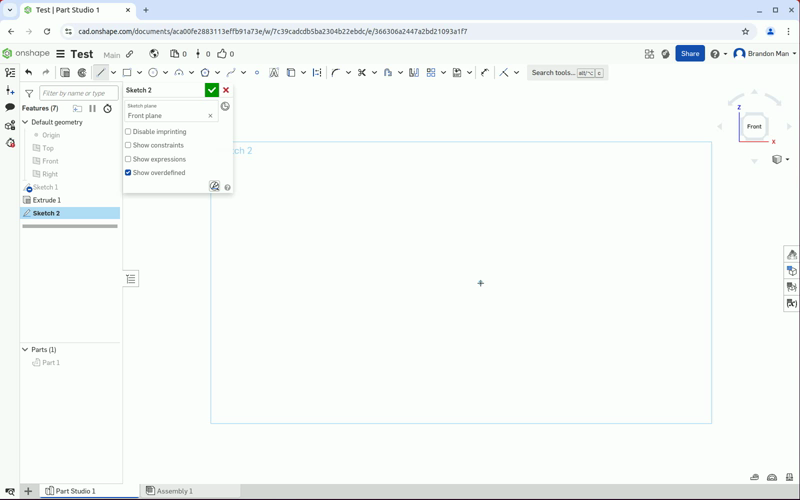
mouse_move(510, 282)
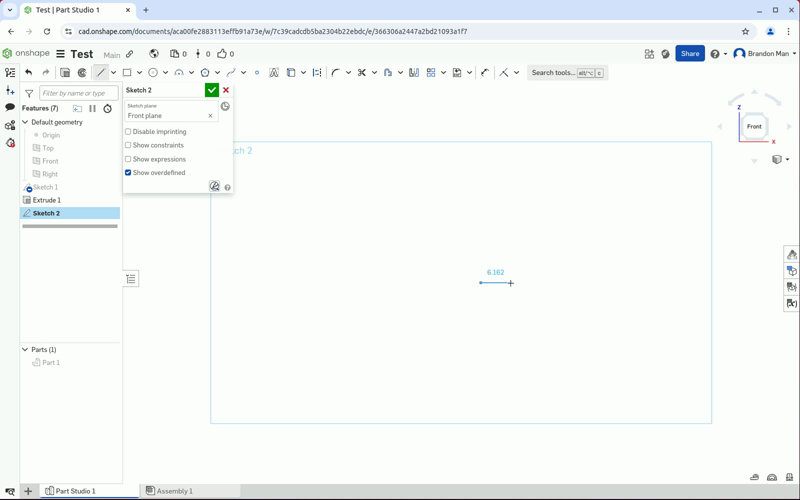
mouse_move(508, 282)
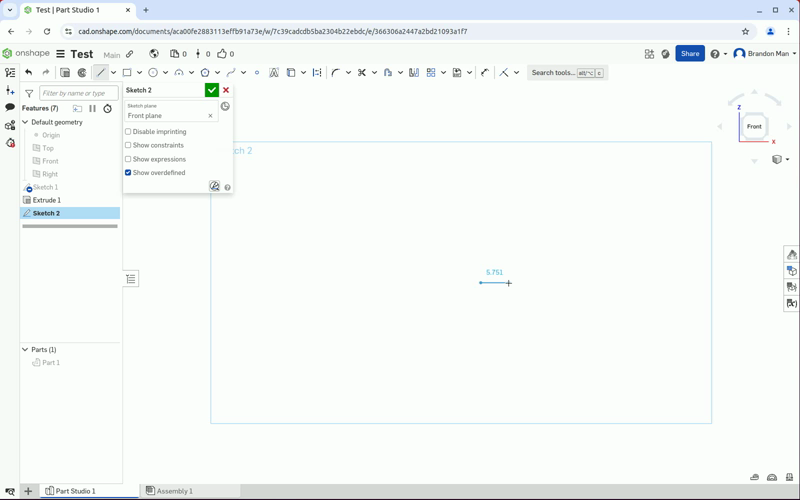
click(508, 282)
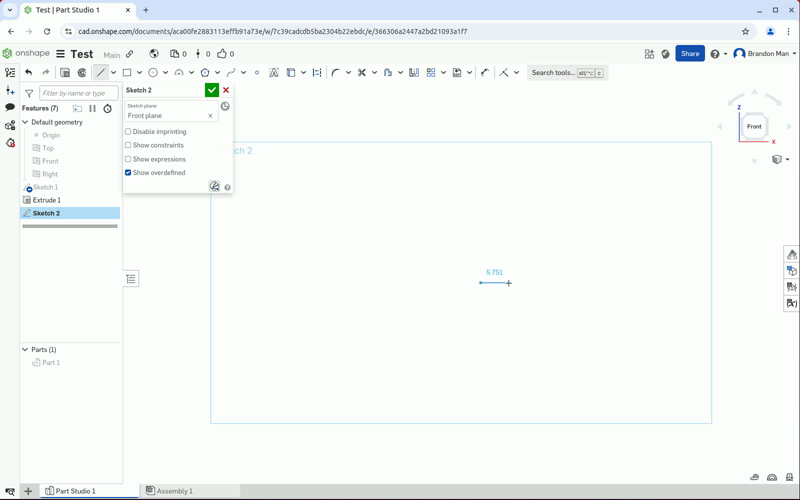
key_up(shift)
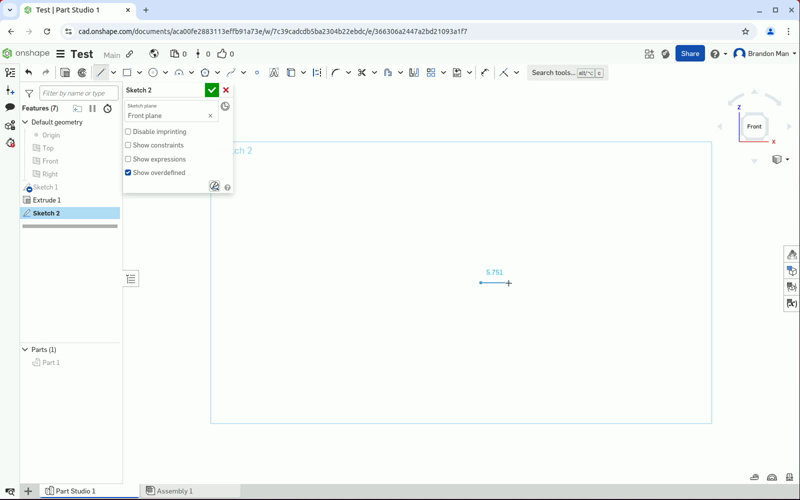
key_down(shift)
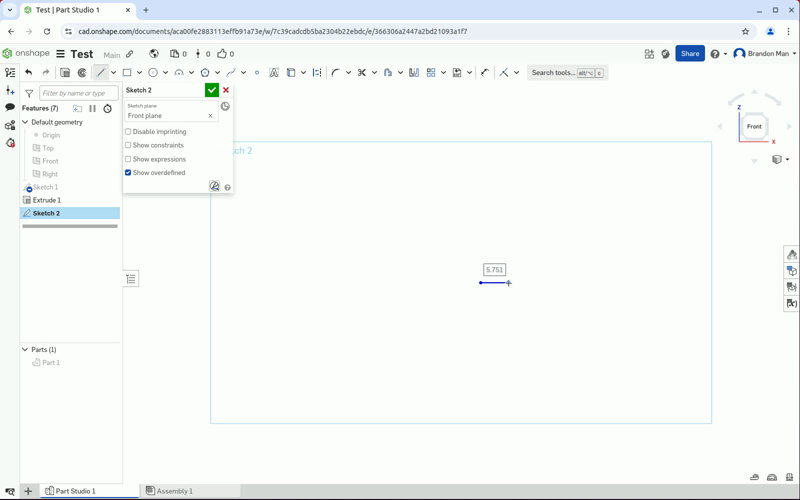
mouse_move(538, 282)
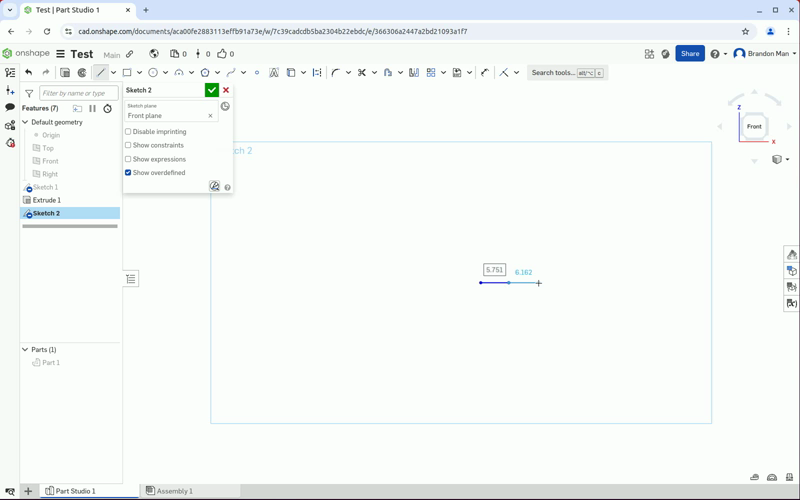
mouse_move(508, 255)
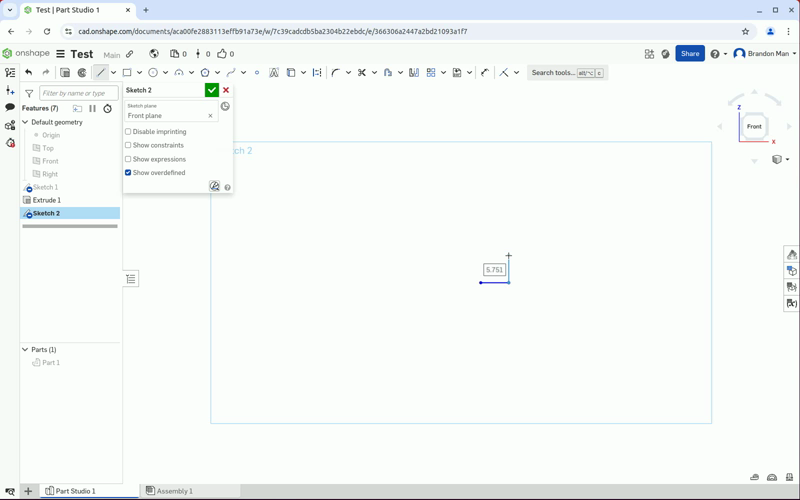
click(508, 255)
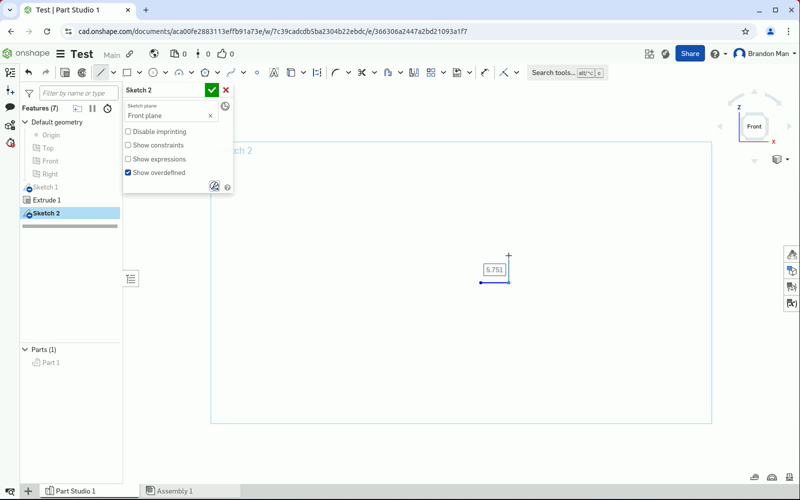
key_up(shift)
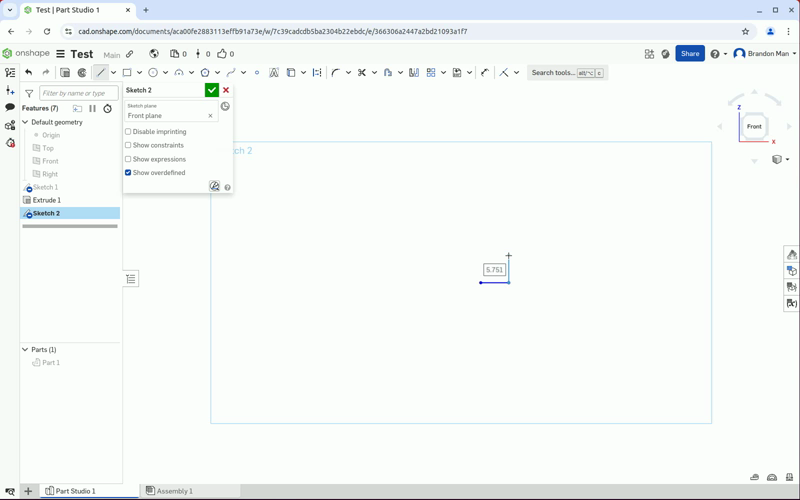
key_down(shift)
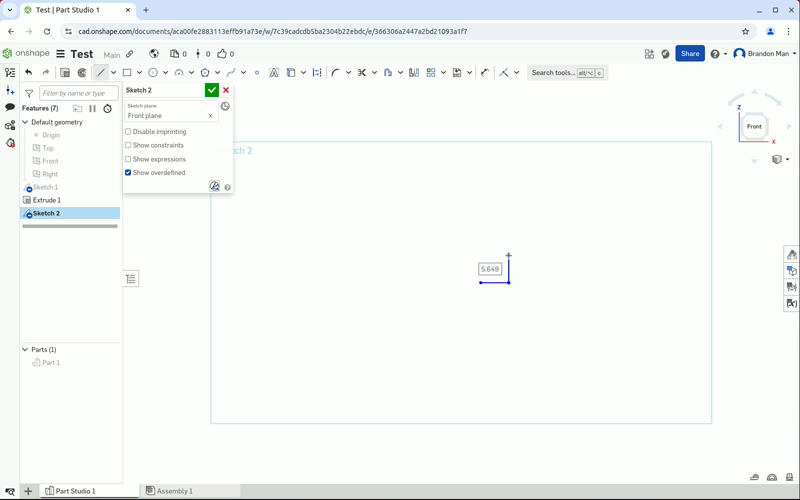
mouse_move(538, 255)
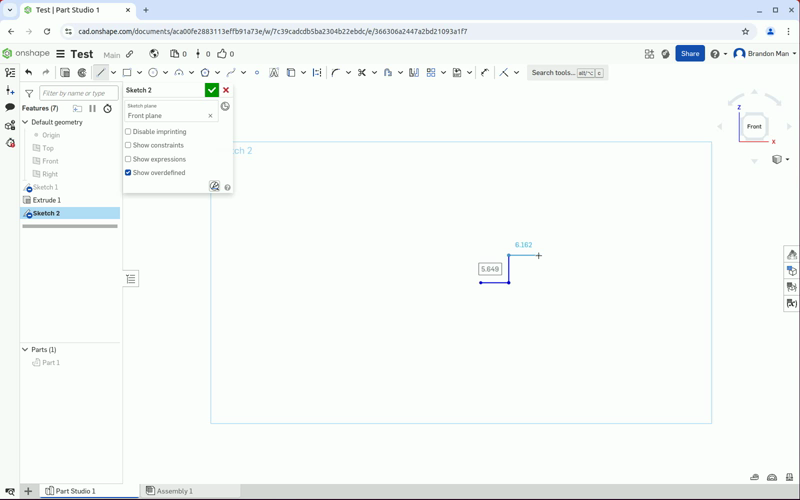
mouse_move(480, 255)
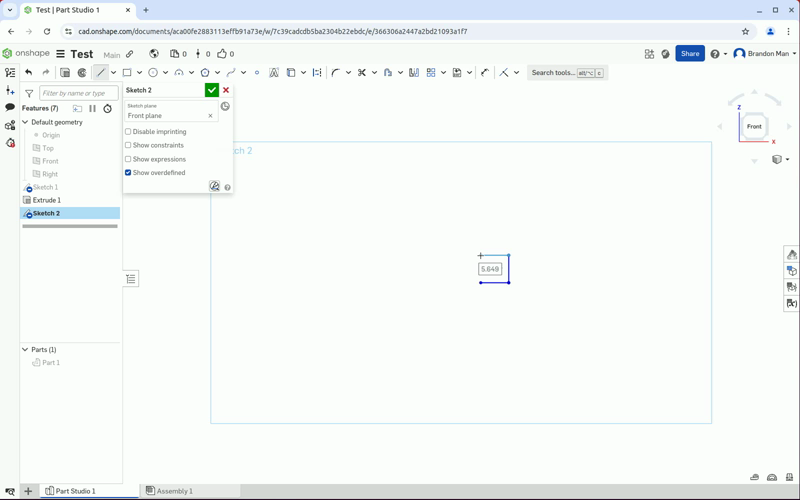
click(480, 255)
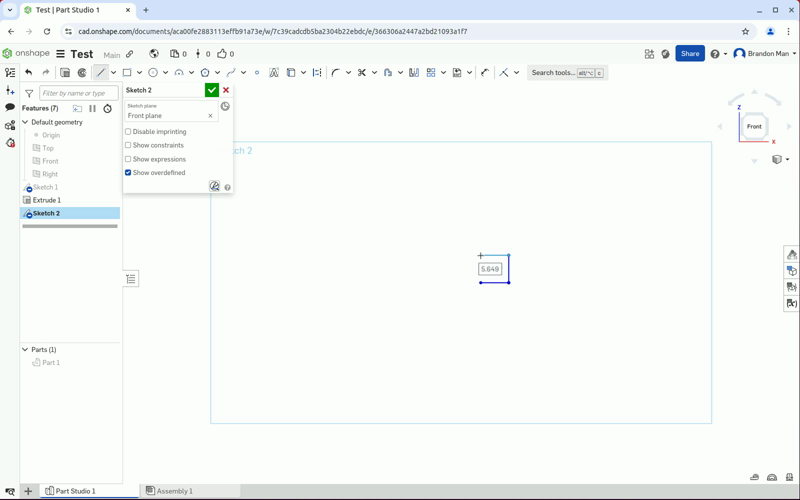
key_up(shift)
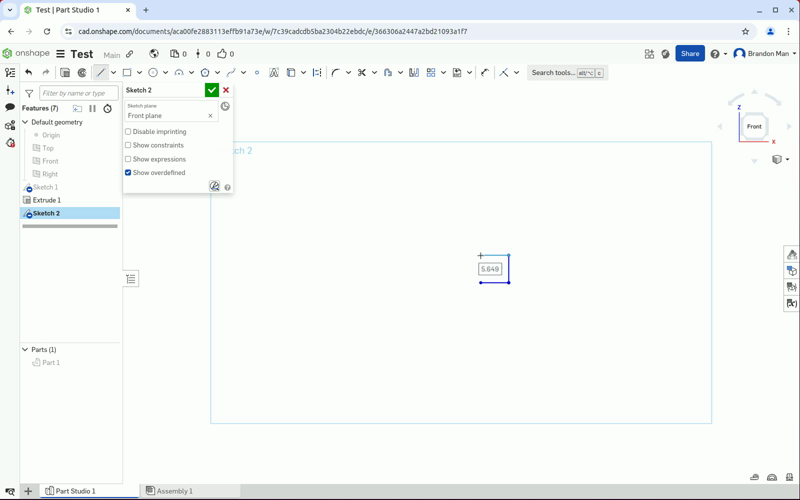
mouse_move(510, 255)
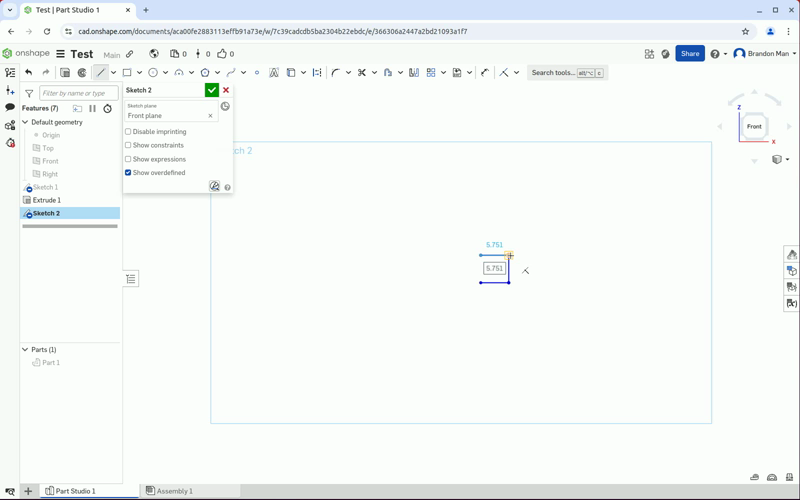
key_down(shift)
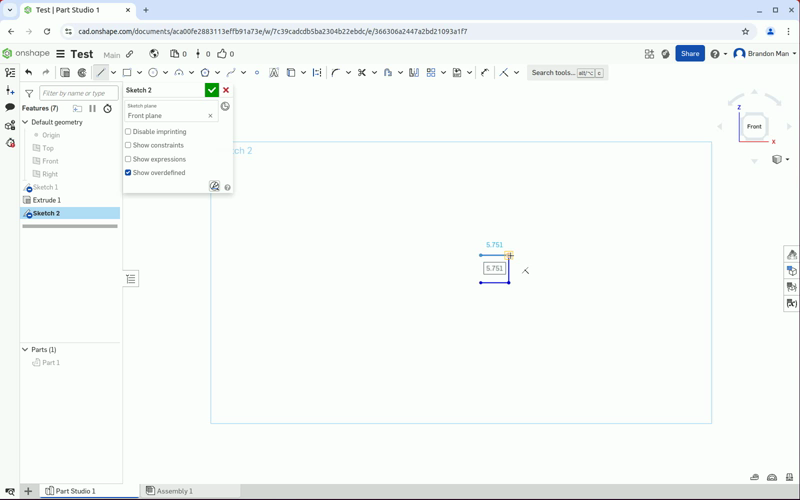
mouse_move(480, 282)
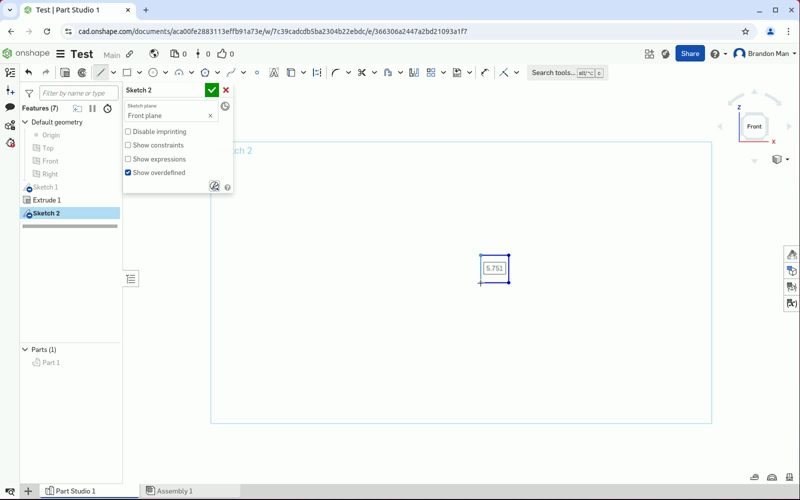
key_up(shift)
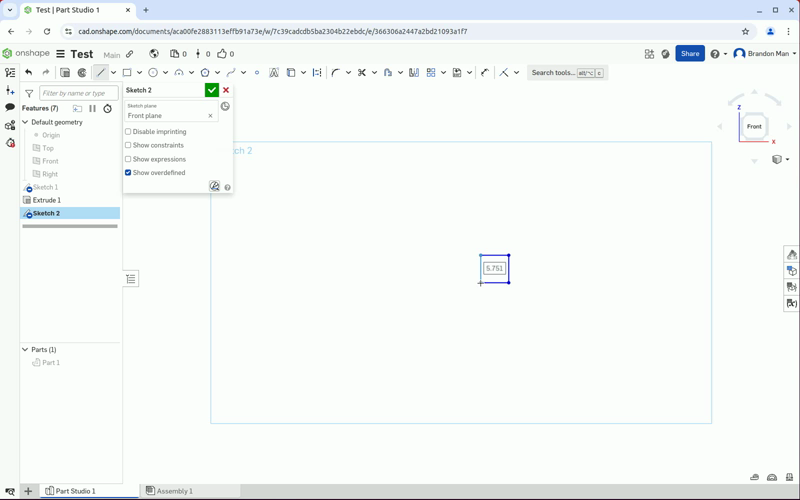
click(480, 282)
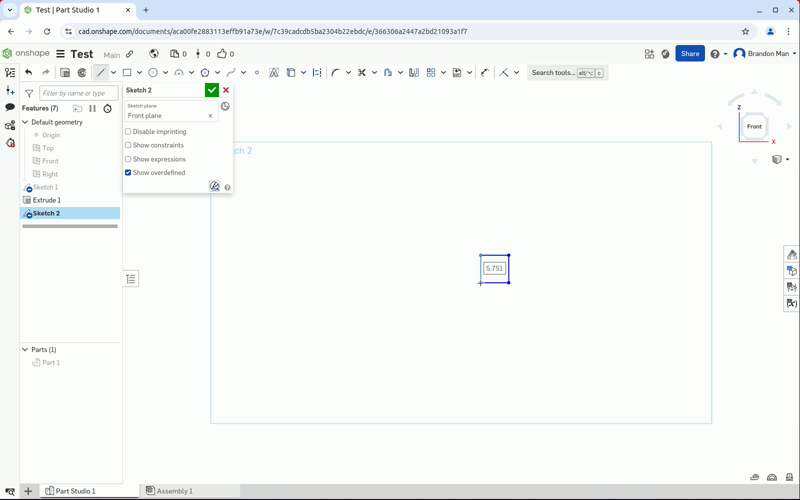
key(esc)
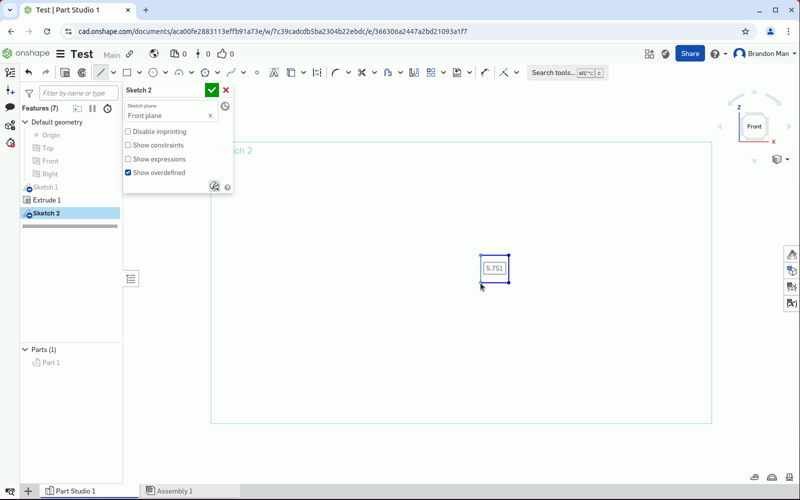
mouse_move(490, 261)
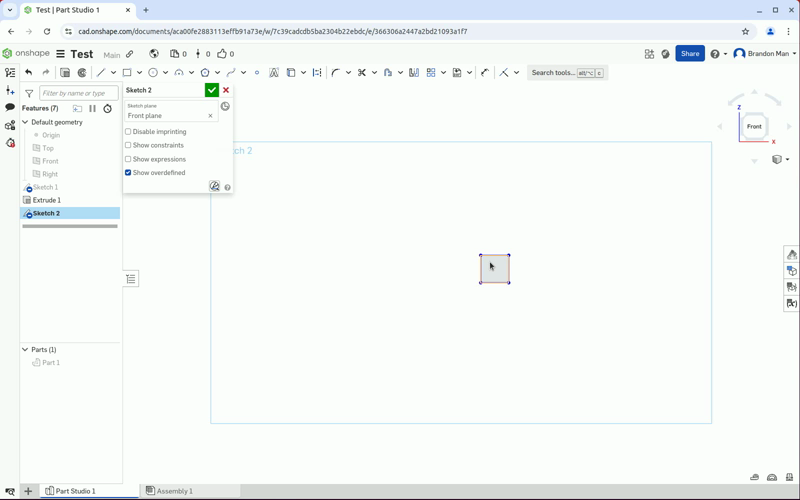
scroll(6)
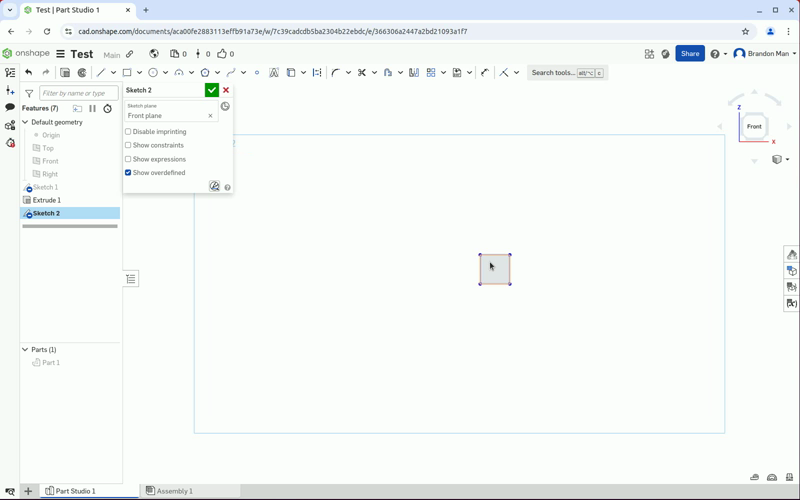
scroll(6)
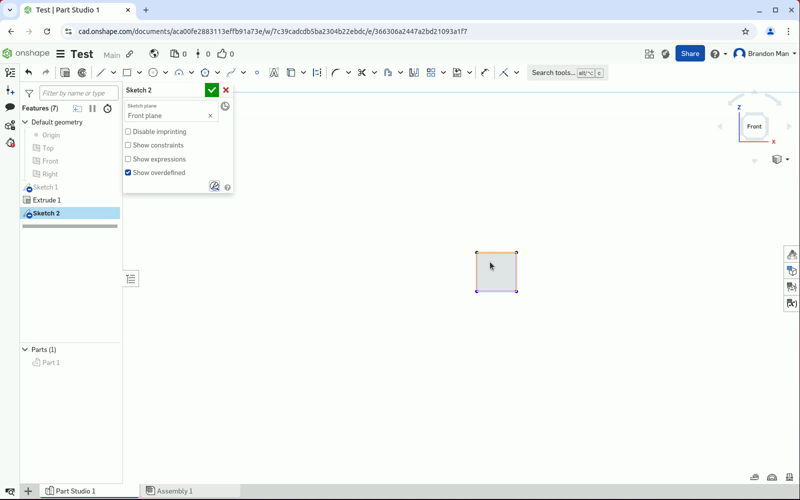
scroll(6)
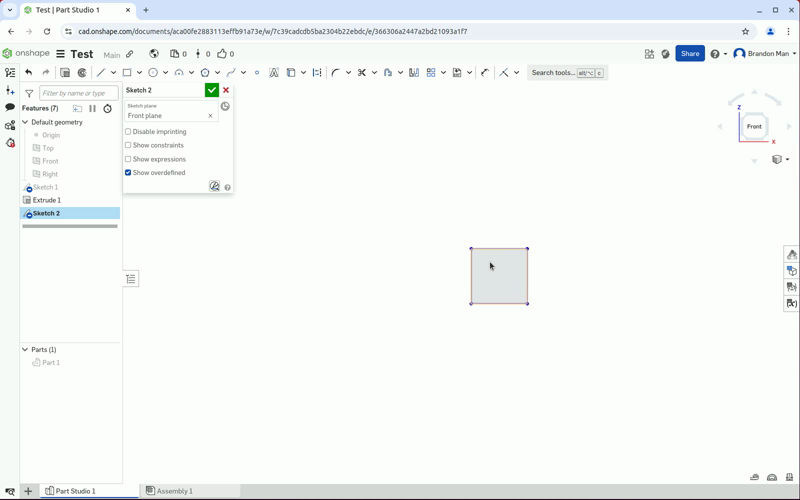
scroll(6)
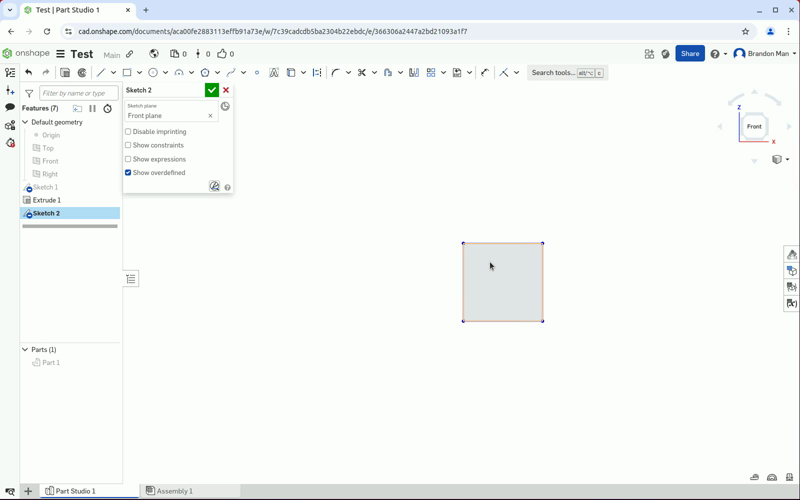
scroll(6)
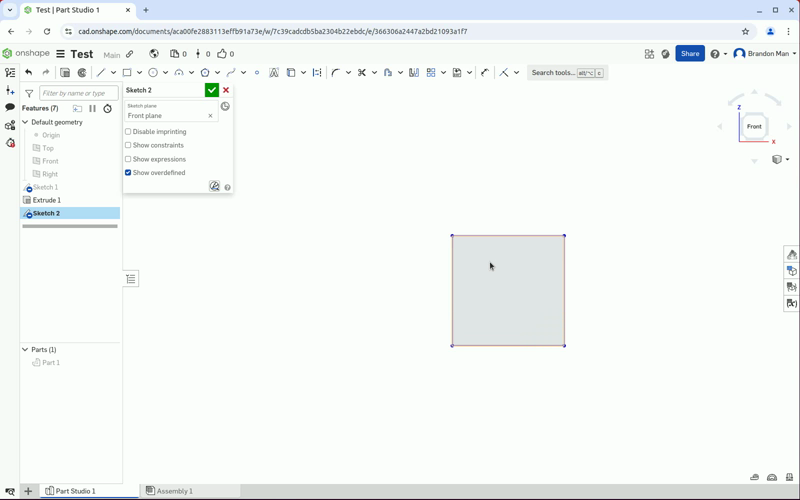
scroll(6)
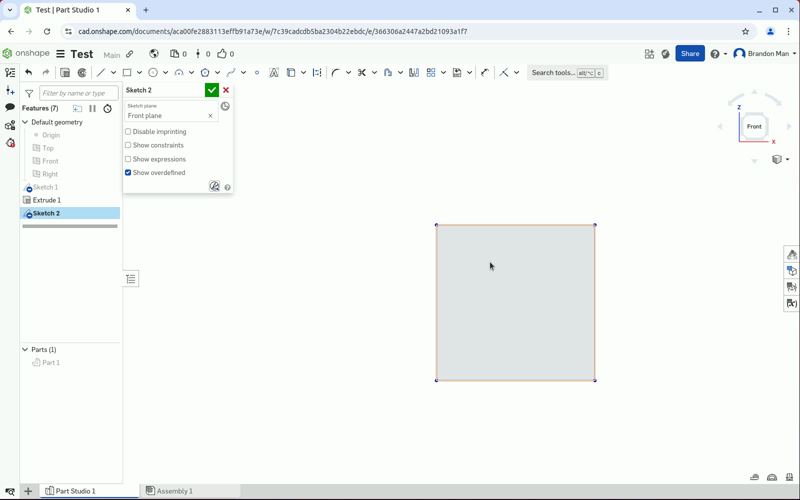
scroll(6)
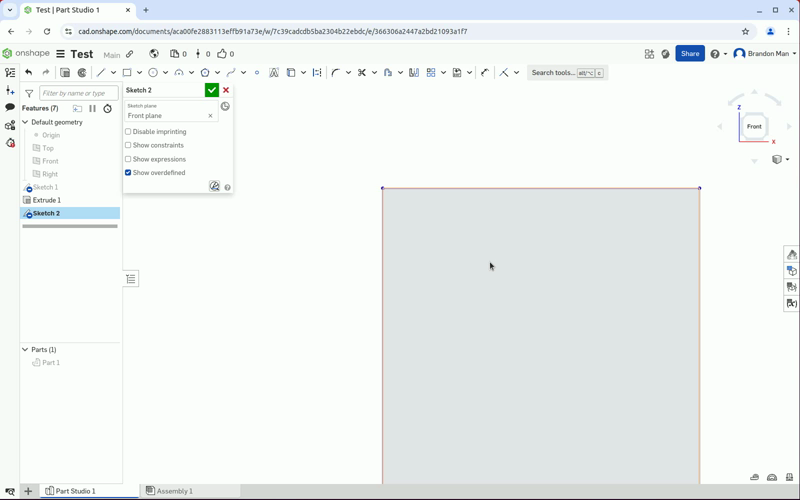
click(490, 261)
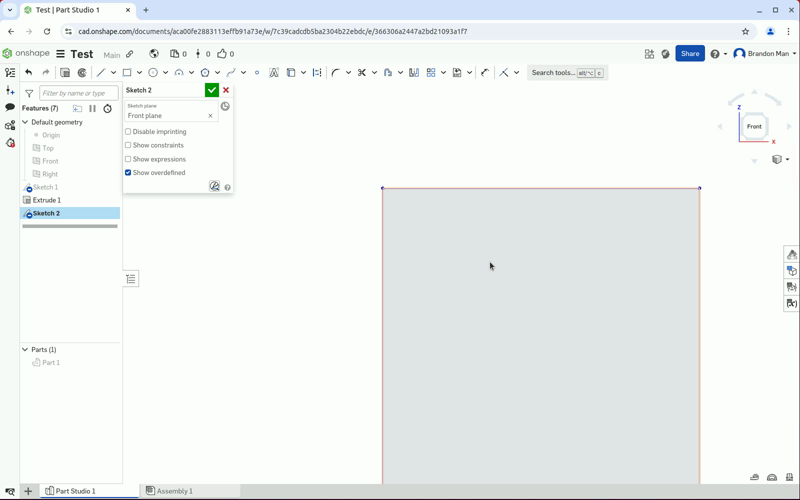
scroll(-6)
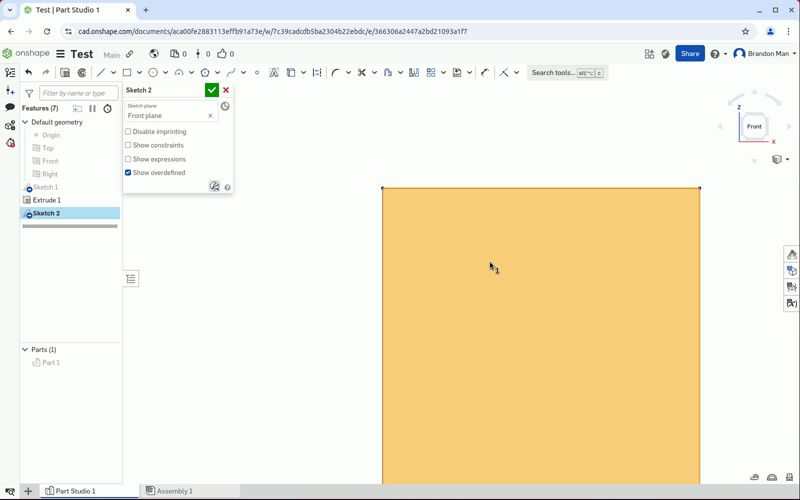
scroll(-6)
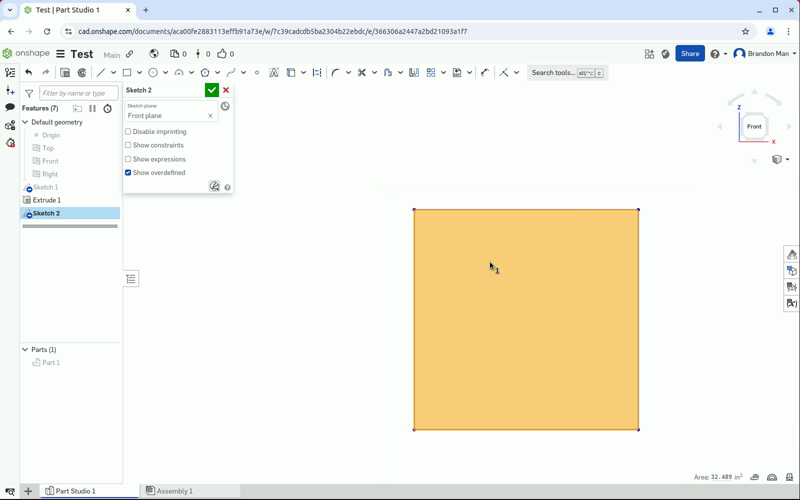
scroll(-6)
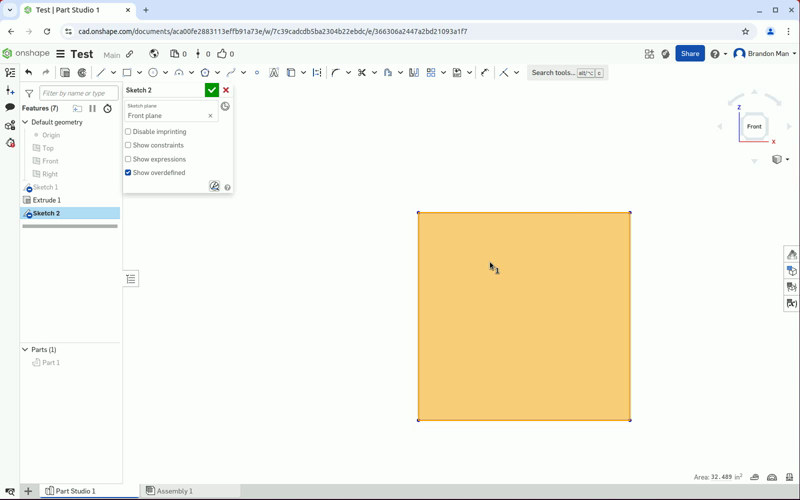
scroll(-6)
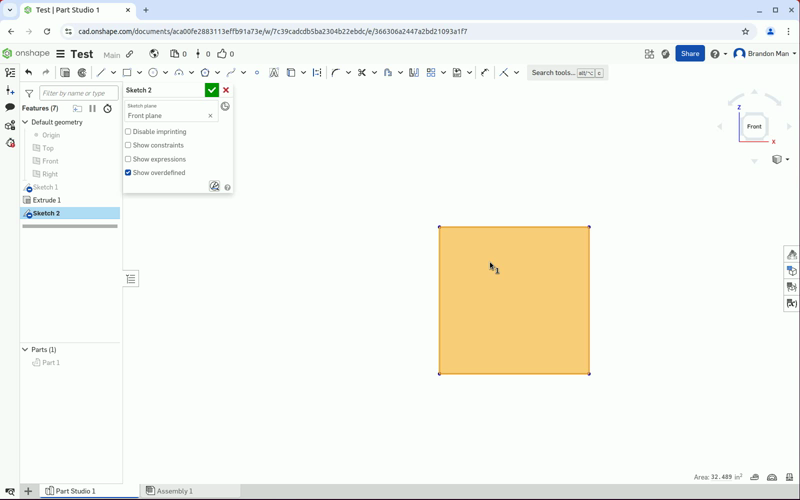
scroll(-6)
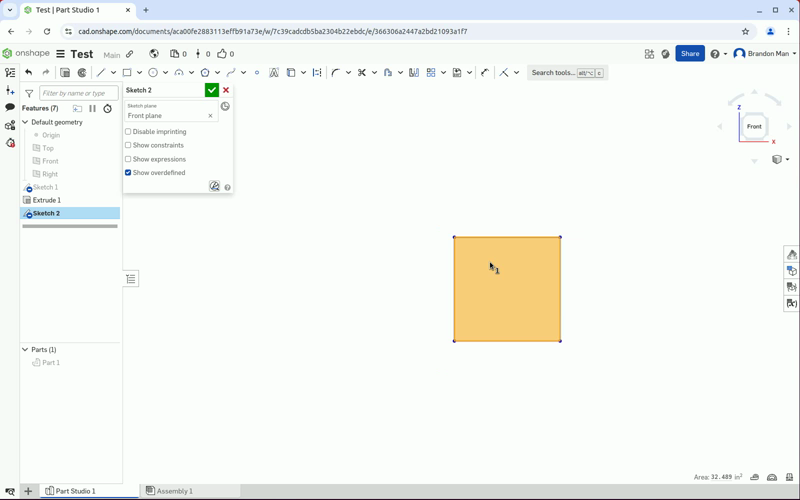
scroll(-6)
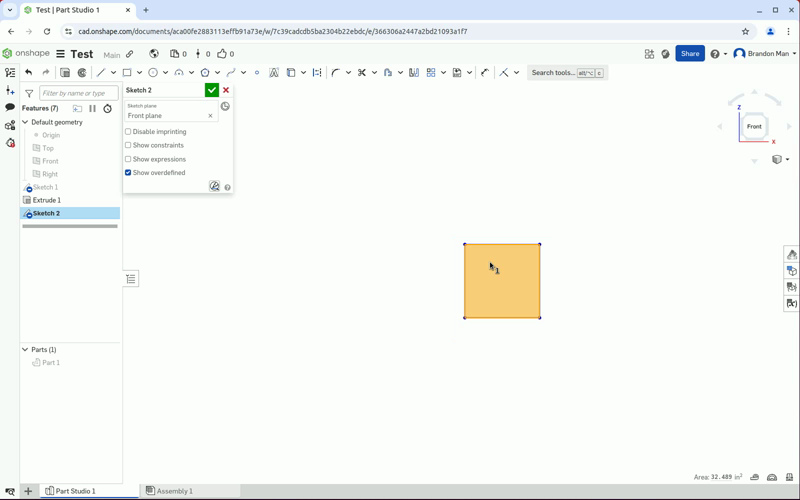
scroll(-6)
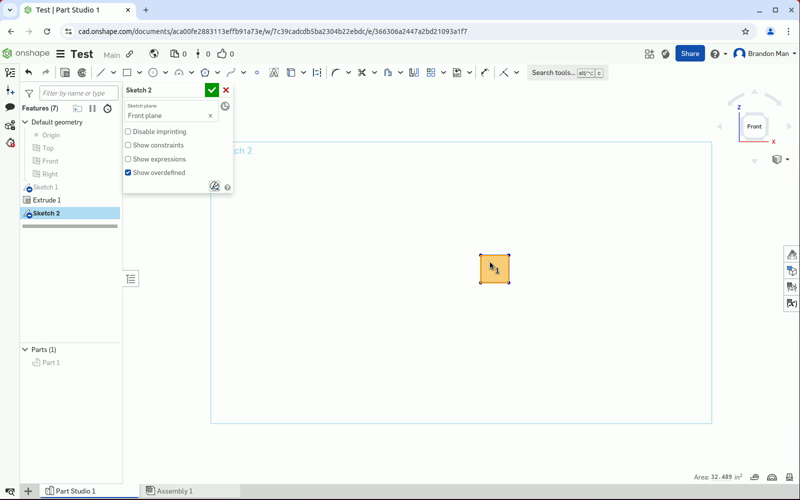
mouse_move(73, 352)
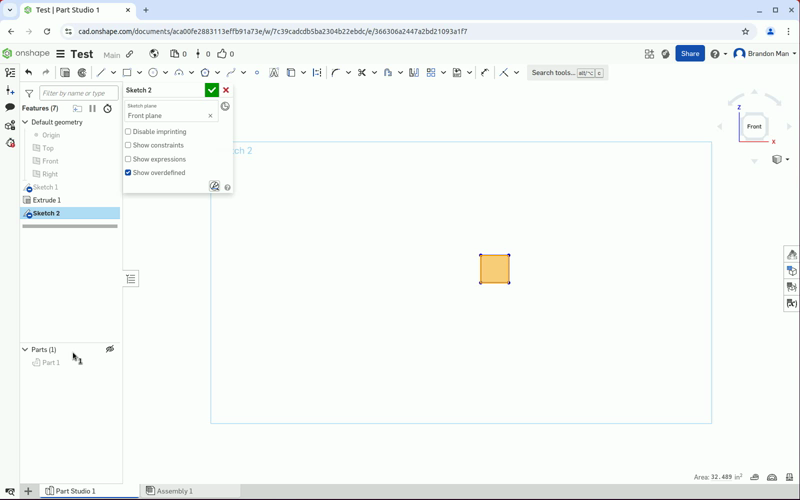
key(shift+y)
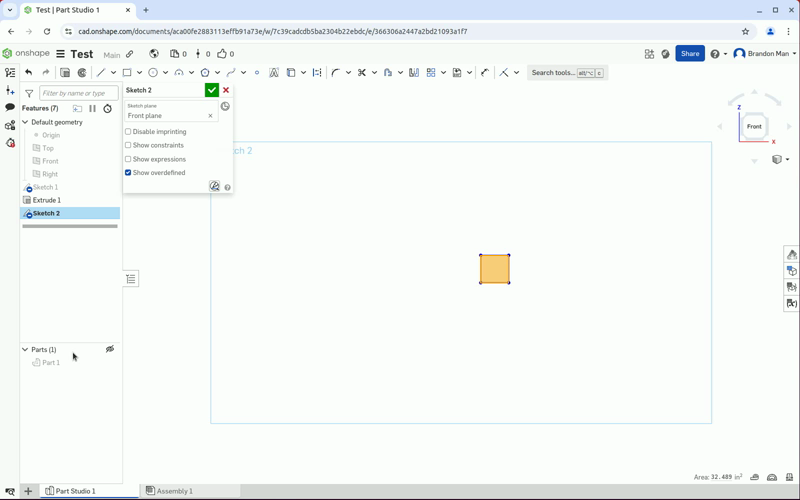
key(shift+e)
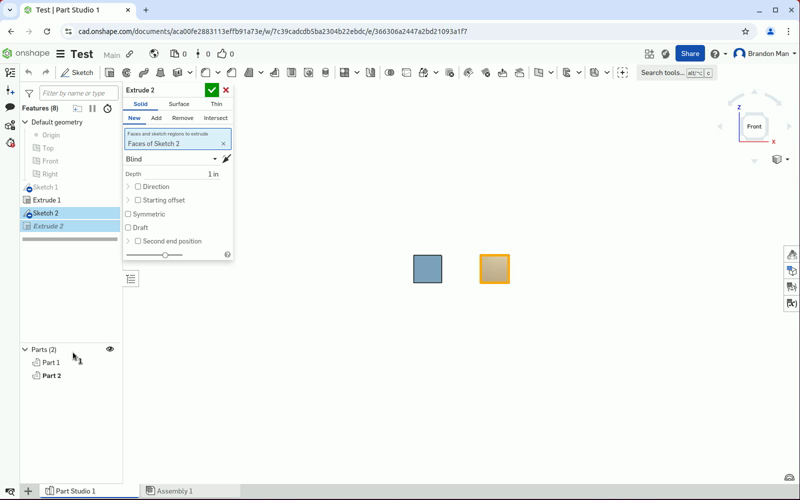
mouse_move(143, 106)
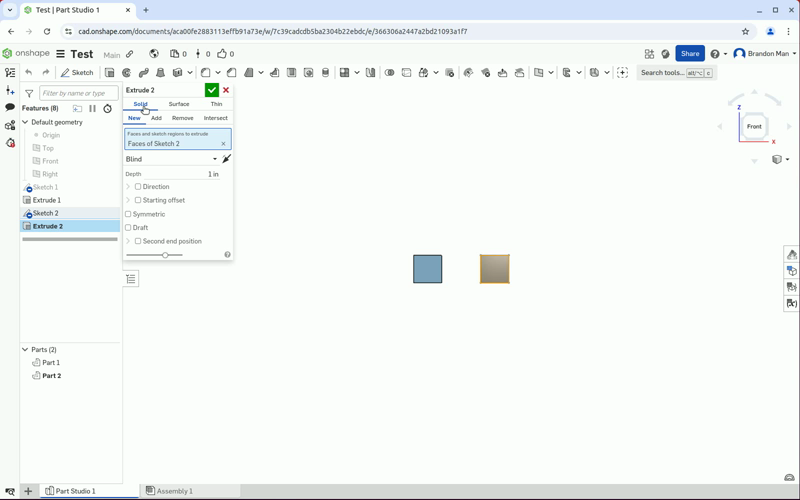
click(143, 106)
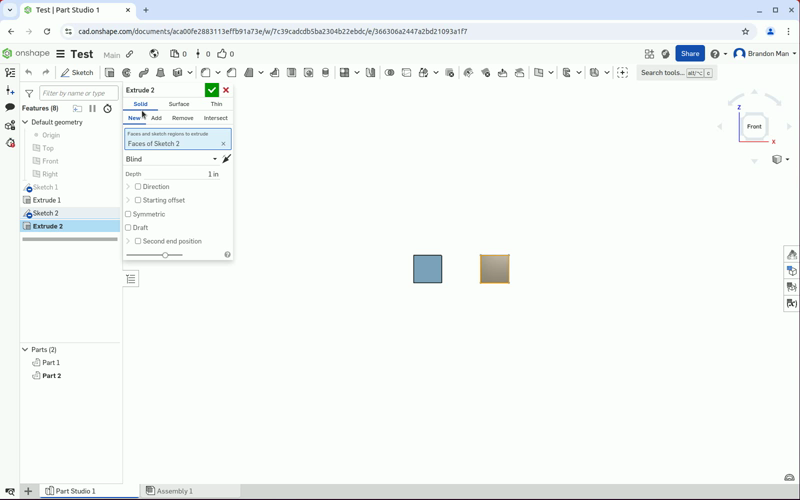
mouse_move(137, 120)
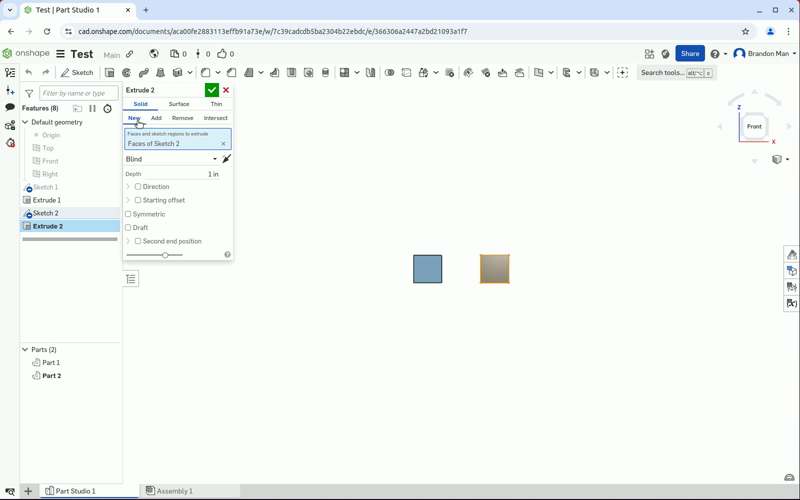
click(137, 120)
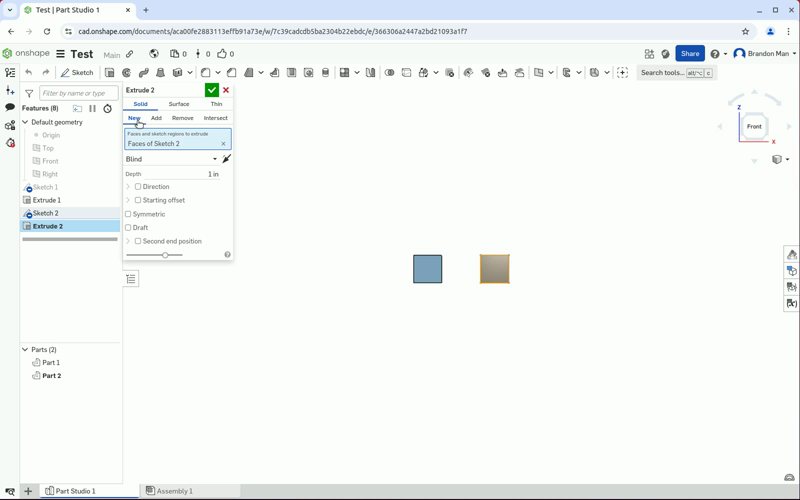
key(tab, 4)
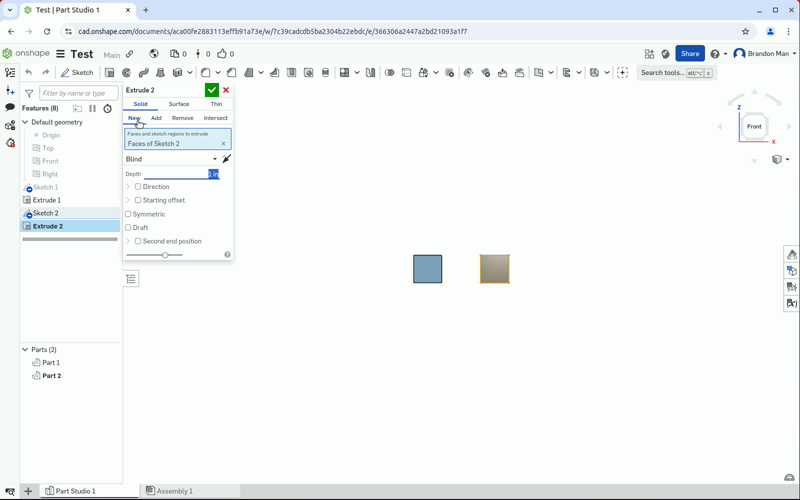
text(6.74)
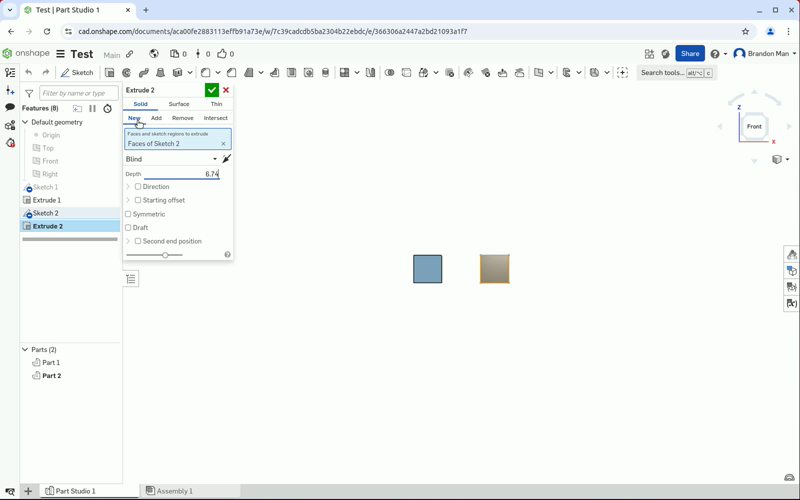
key(enter)
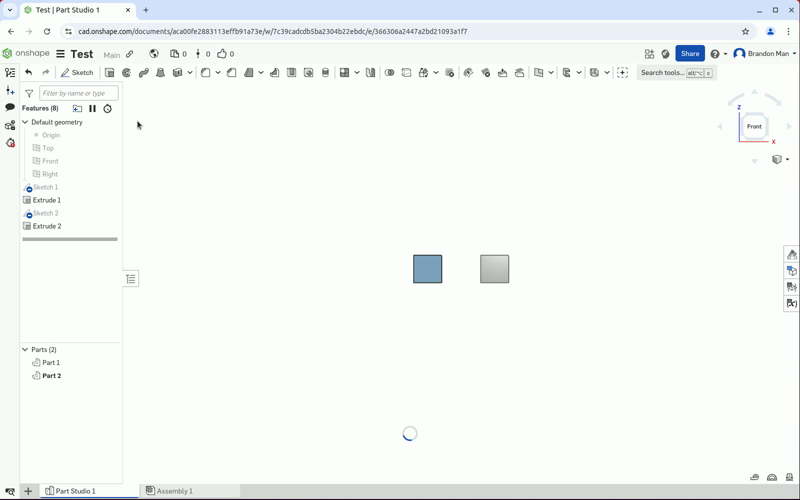
key(shift+h)
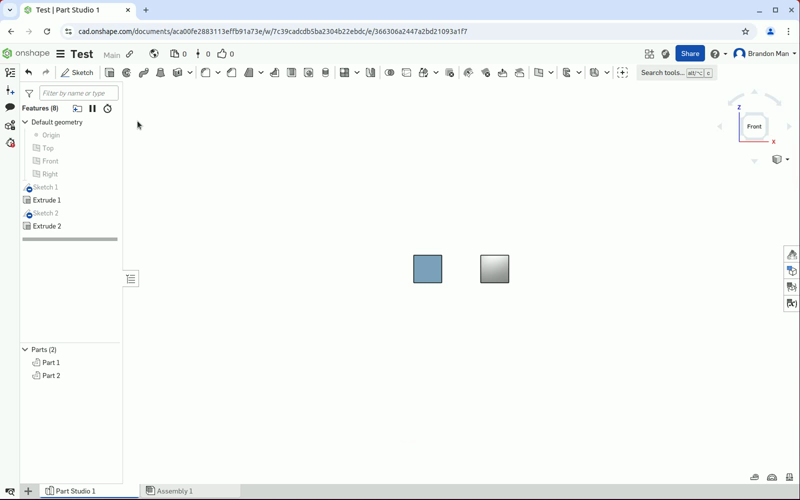
key(shift+h)
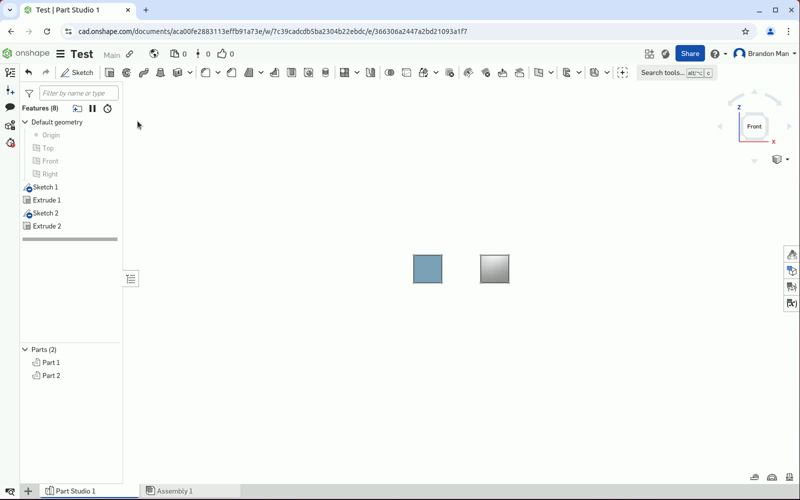
key(shift+7)
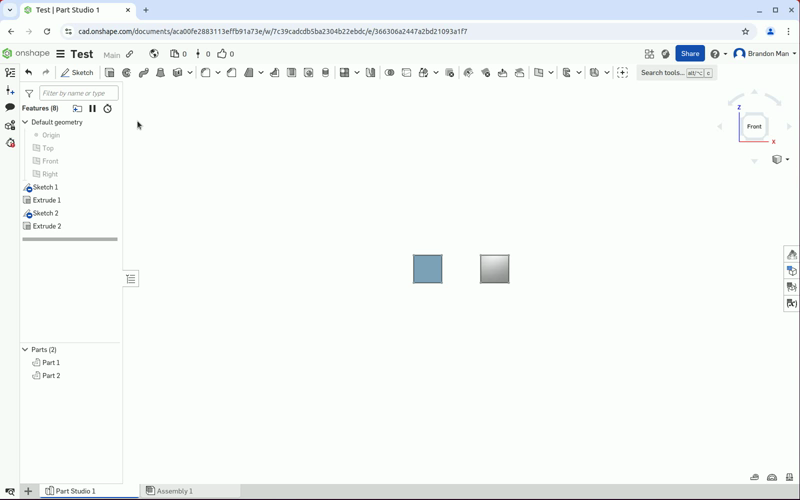
key(left, 2)
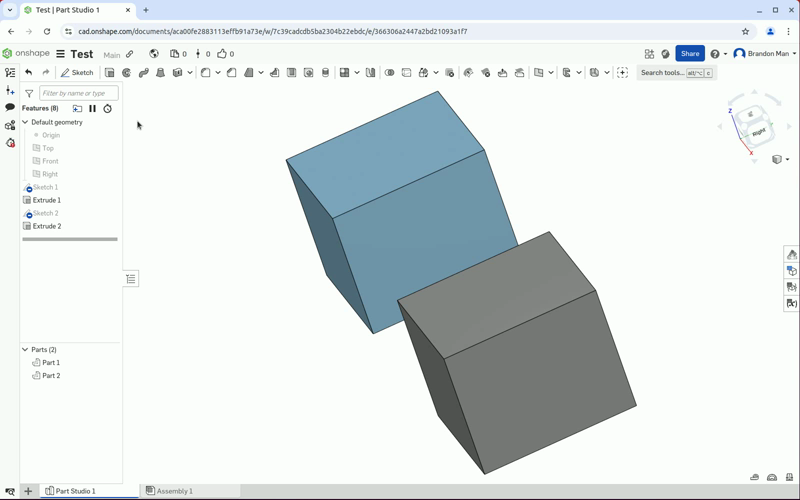
key(down, 2)
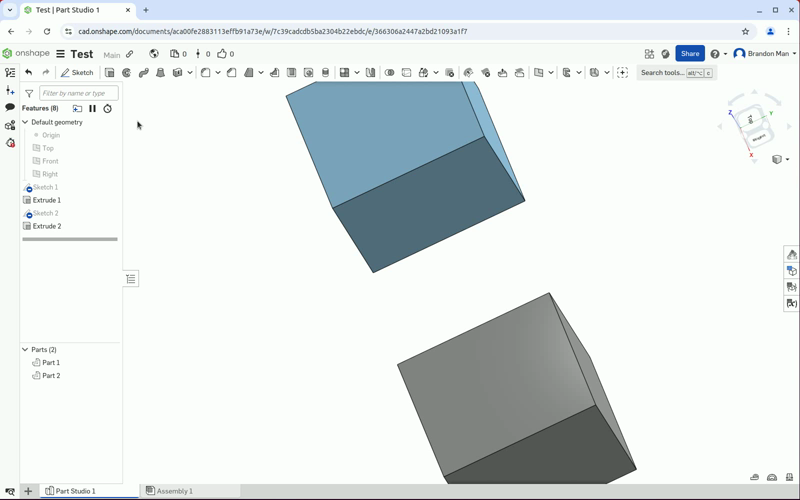
key(up, 2)
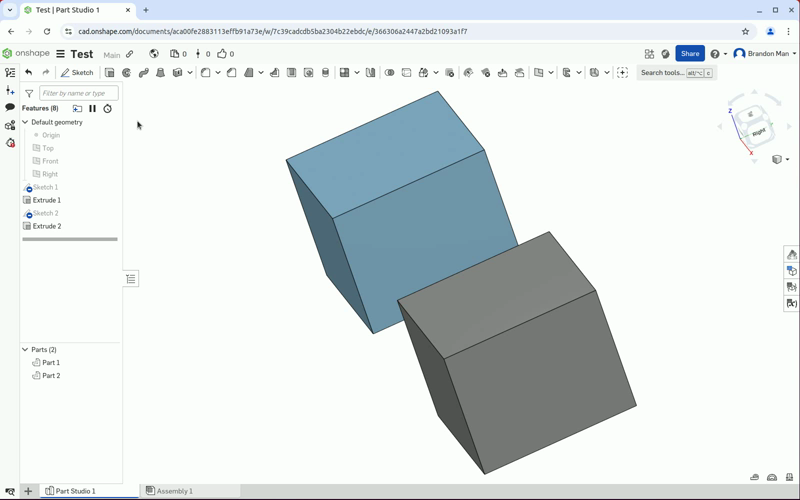
key(right, 2)
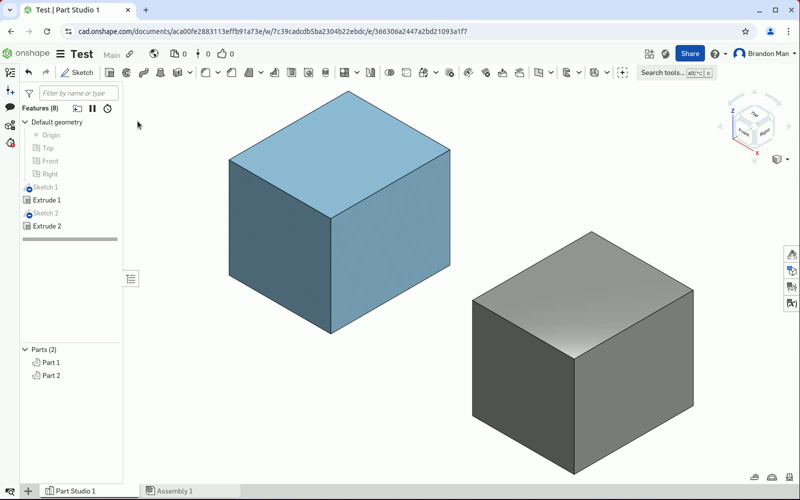
mouse_move(73, 189)
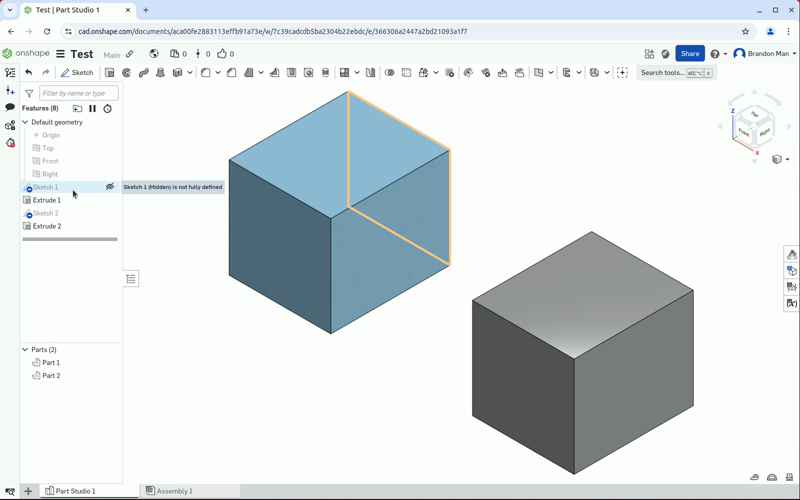
click(73, 189)